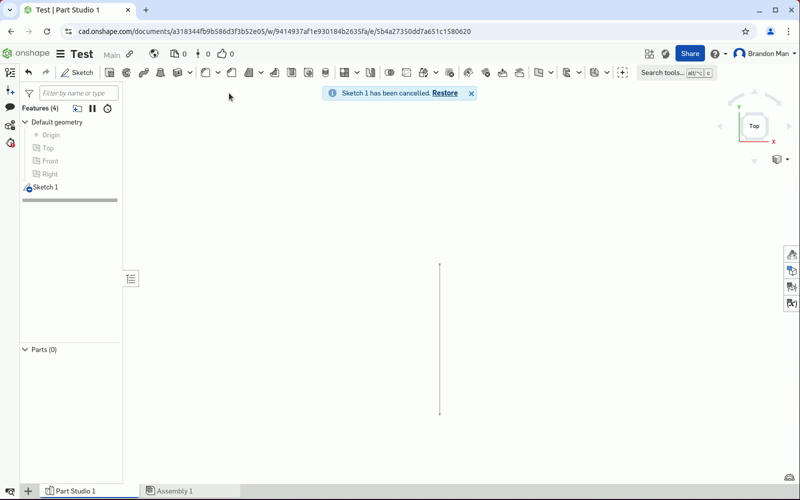
key(shift+h)
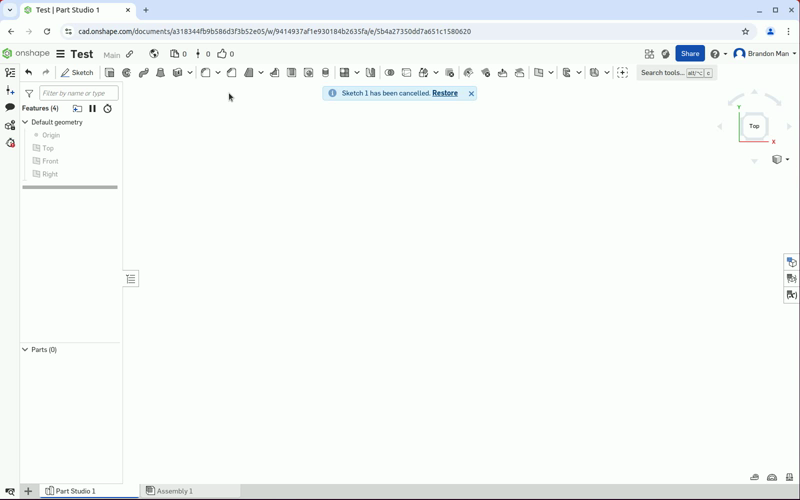
mouse_move(73, 352)
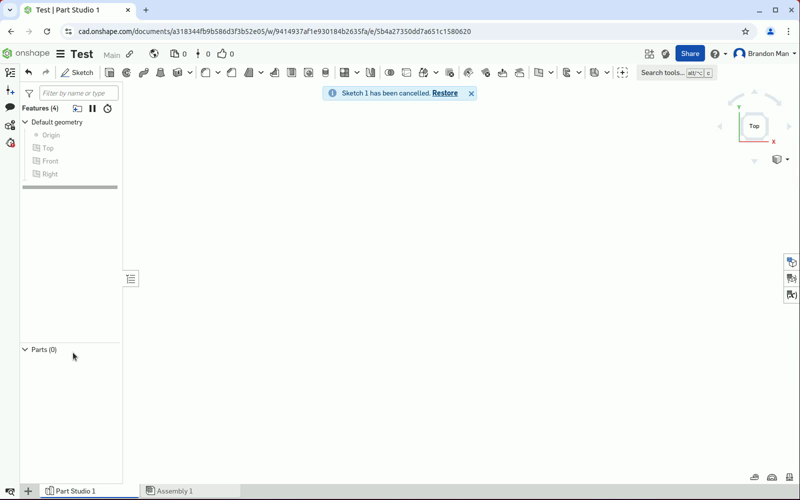
key(y)
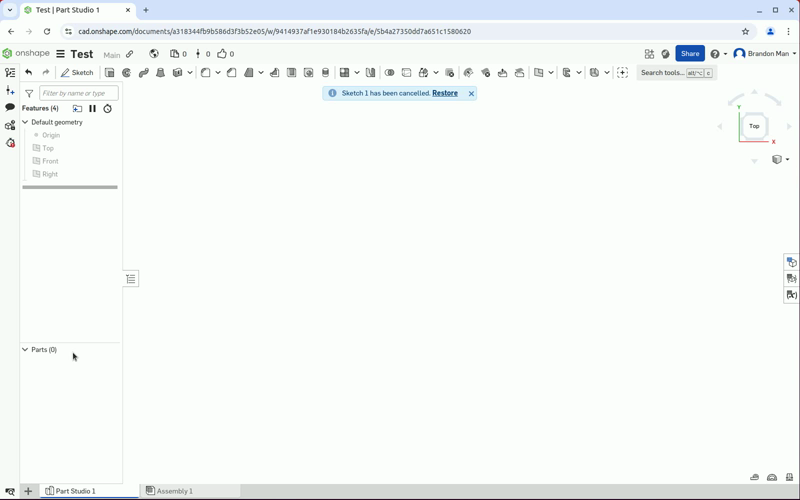
key(shift+p)
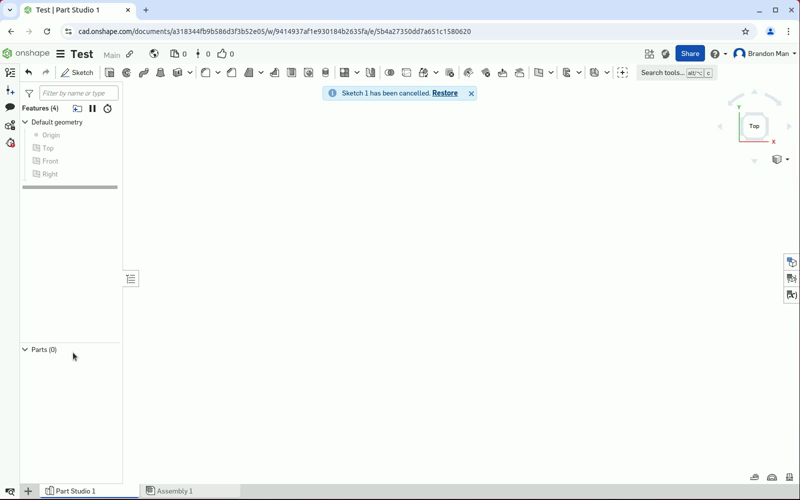
key(space)
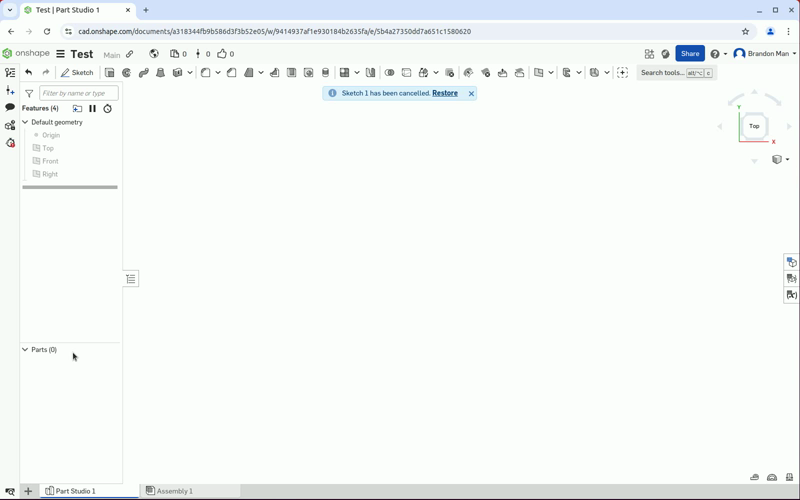
key_down(shift)
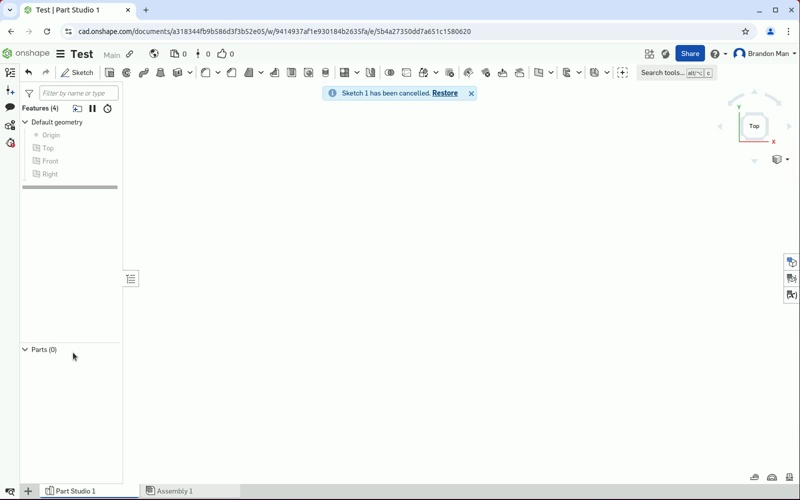
key(up)
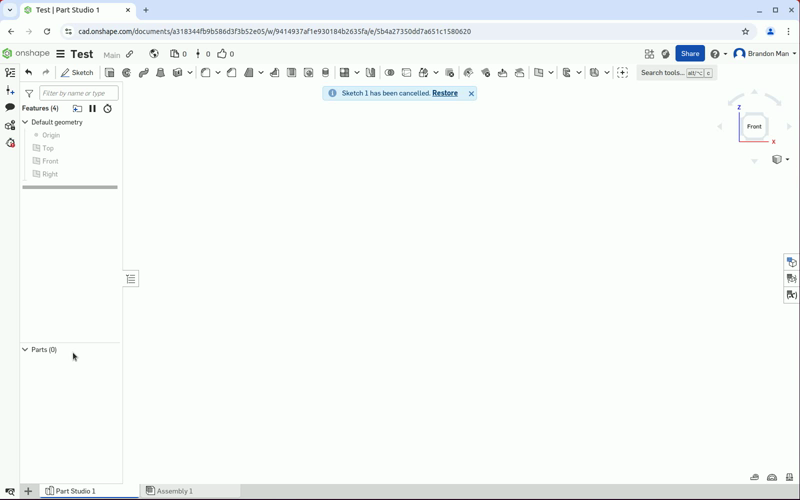
key_up(shift)
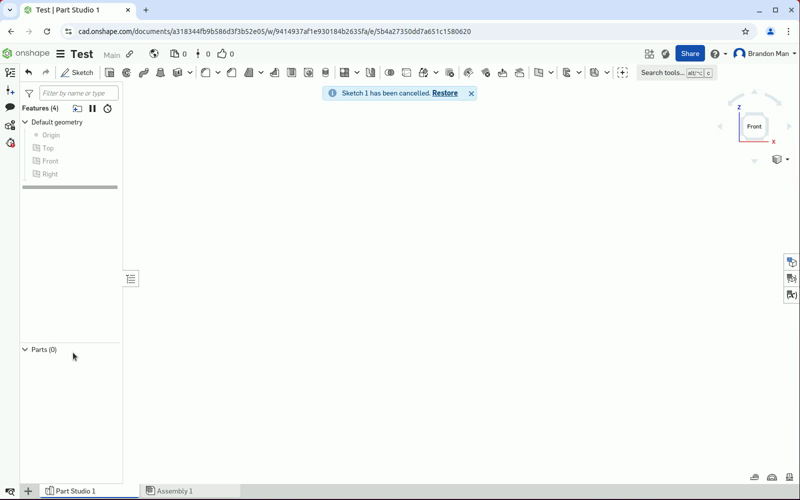
mouse_move(73, 352)
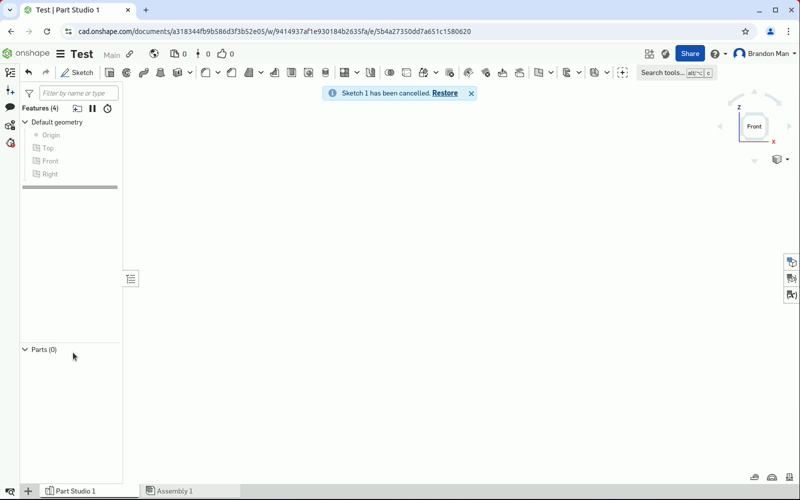
key(shift+y)
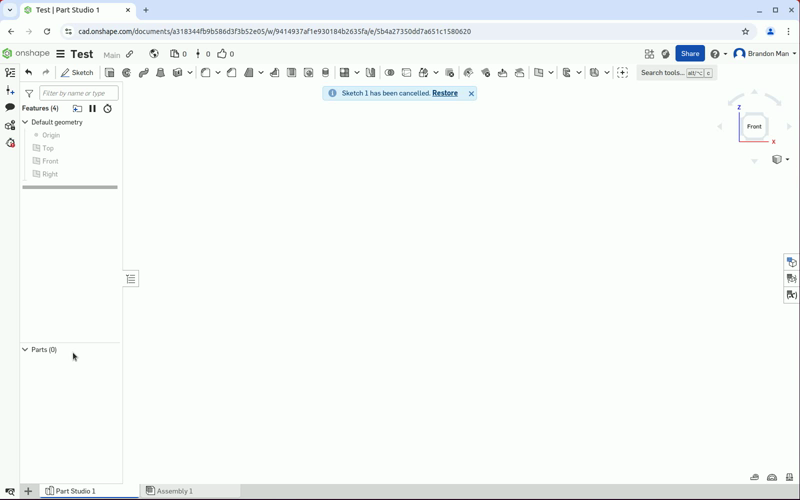
key(shift+s)
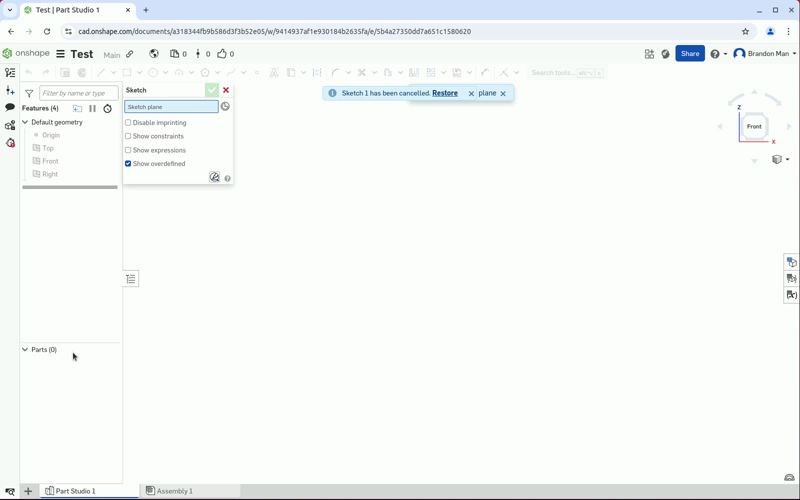
mouse_move(73, 163)
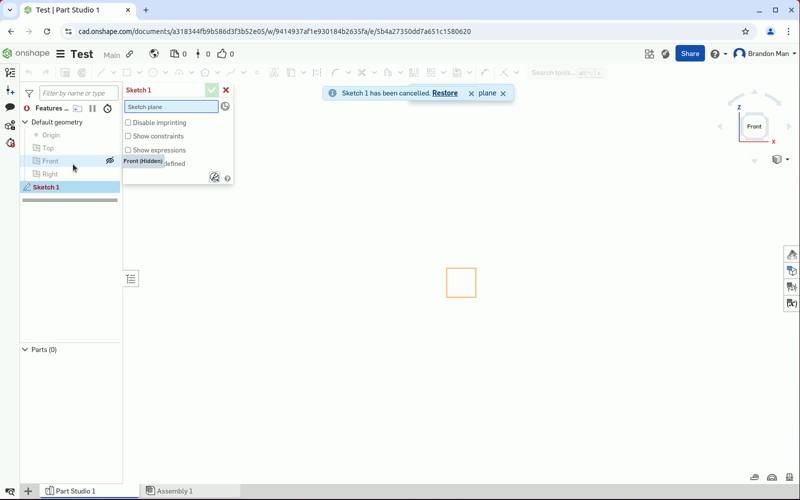
click(73, 163)
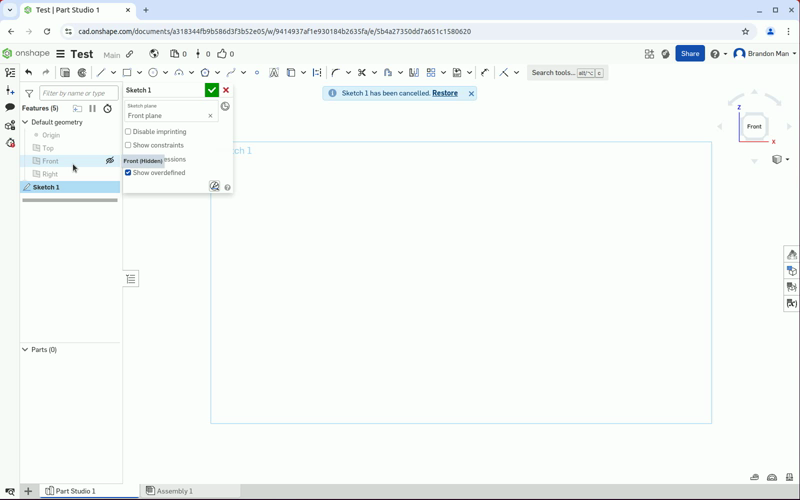
mouse_move(73, 352)
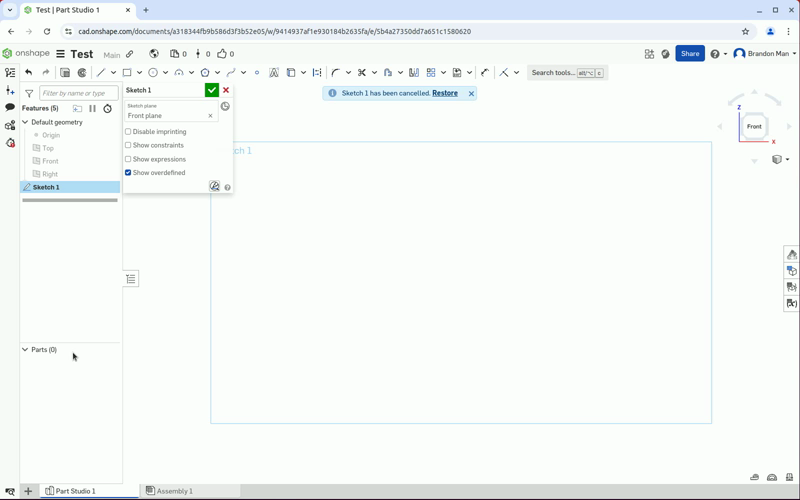
key(y)
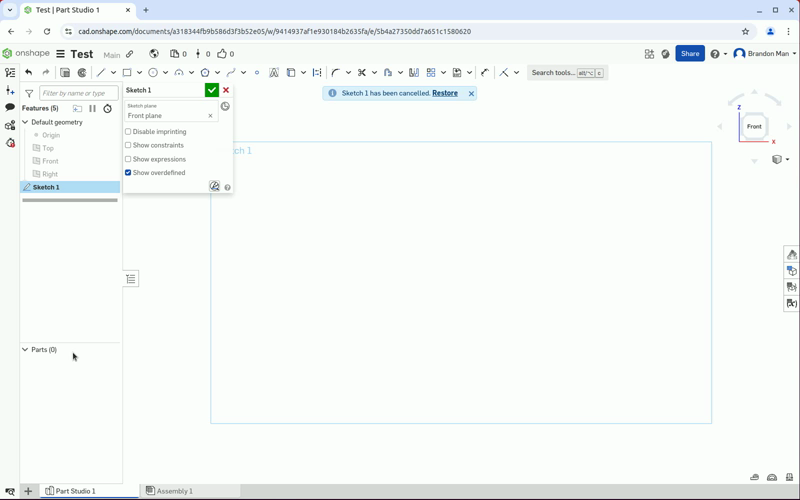
key(l)
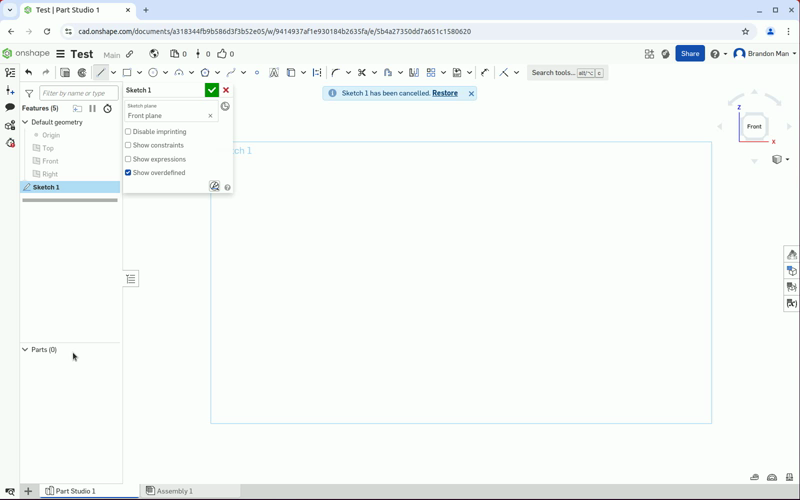
key_down(shift)
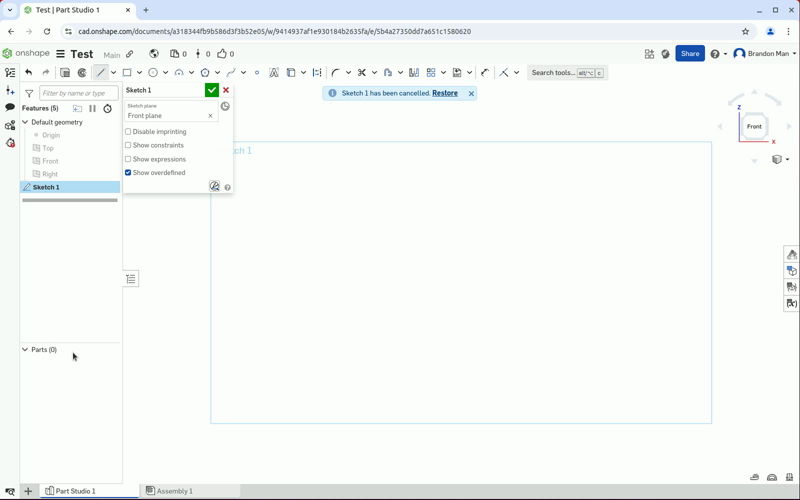
mouse_move(460, 282)
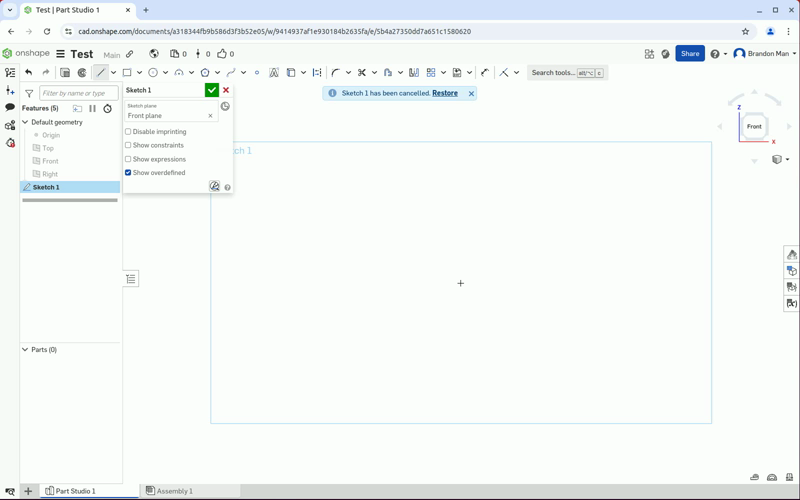
click(460, 282)
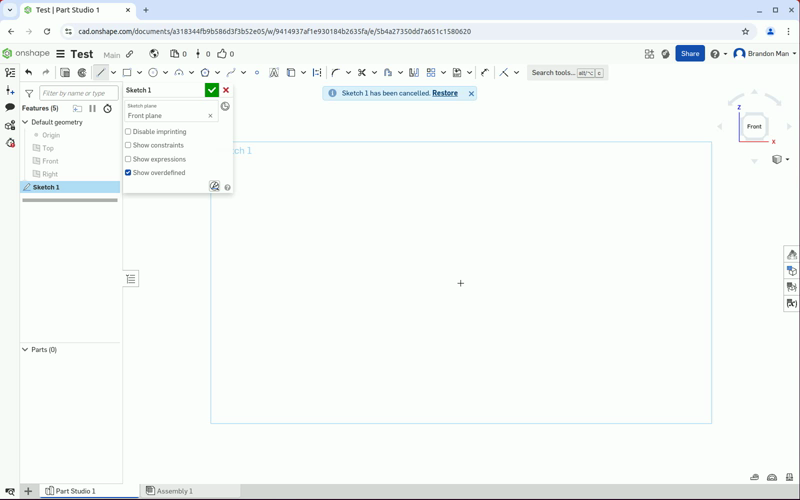
key_up(shift)
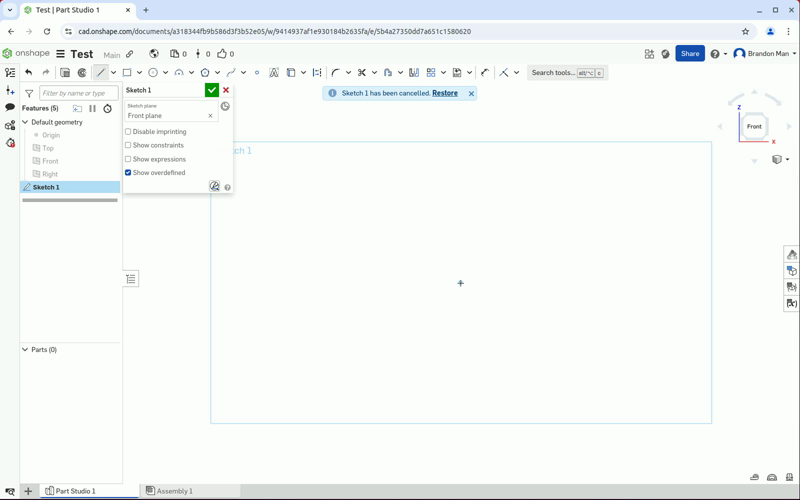
key_down(shift)
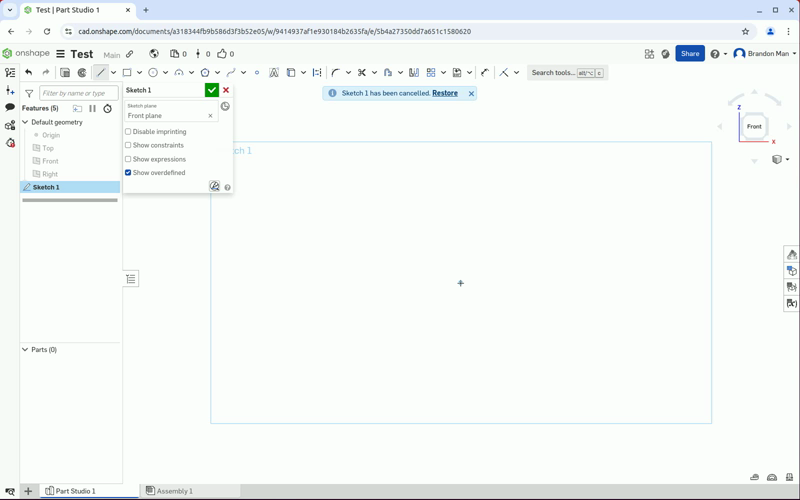
mouse_move(573, 282)
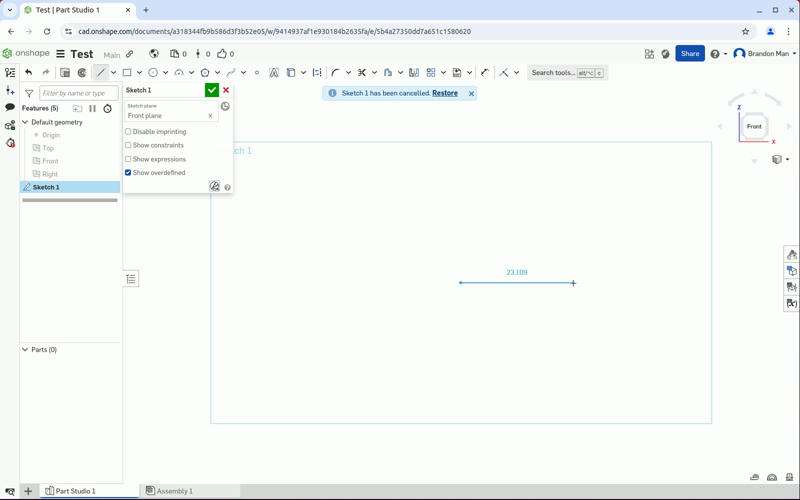
click(573, 282)
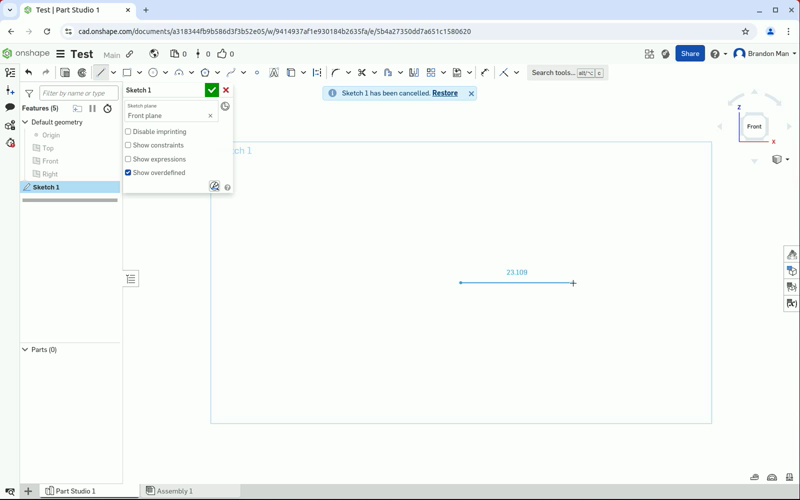
key_up(shift)
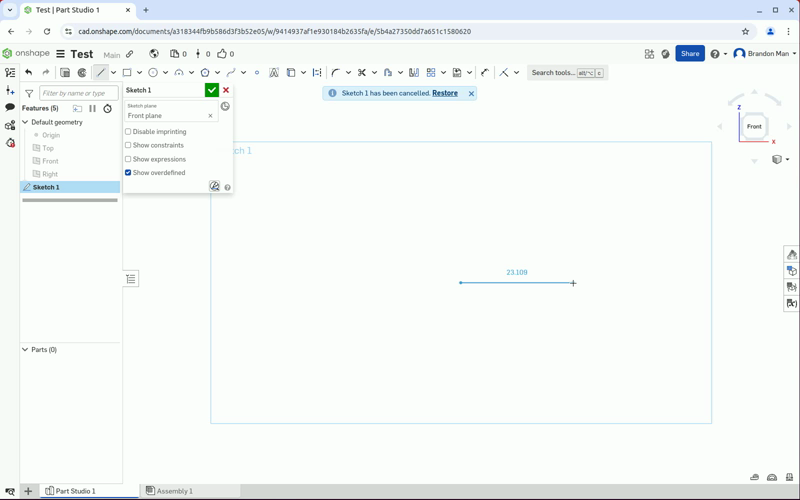
key_down(shift)
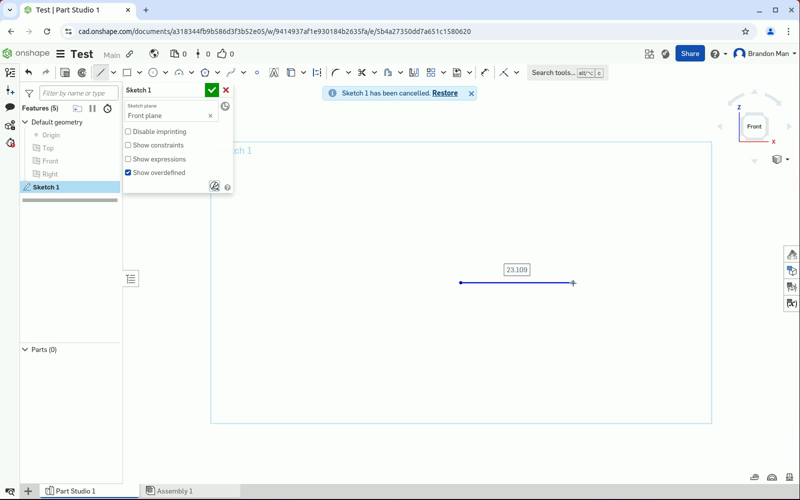
mouse_move(573, 220)
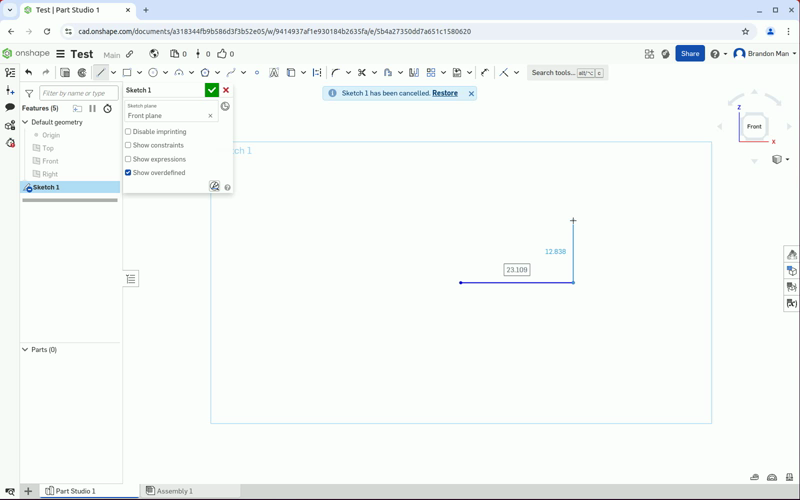
click(573, 220)
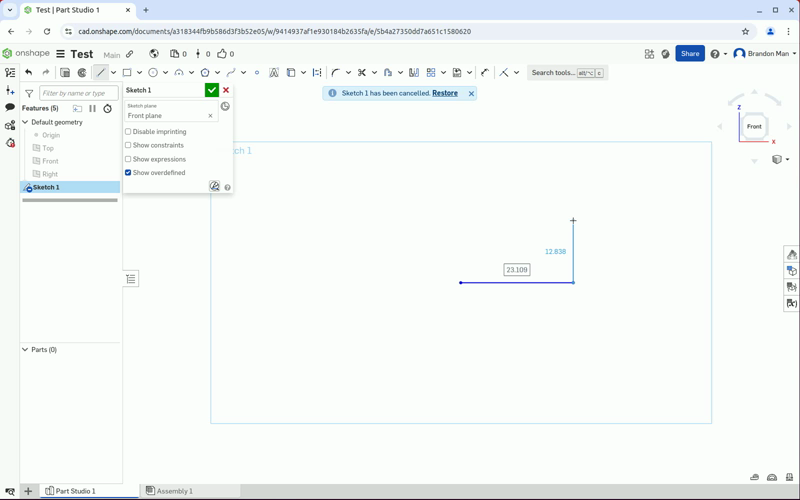
key_up(shift)
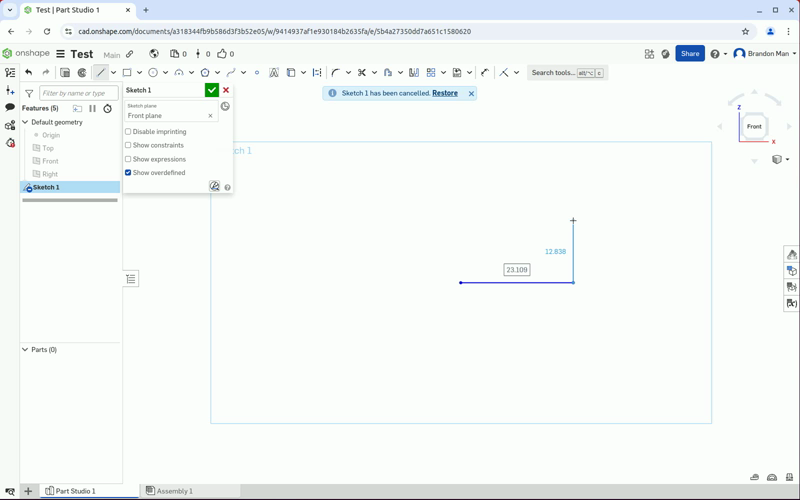
key_down(shift)
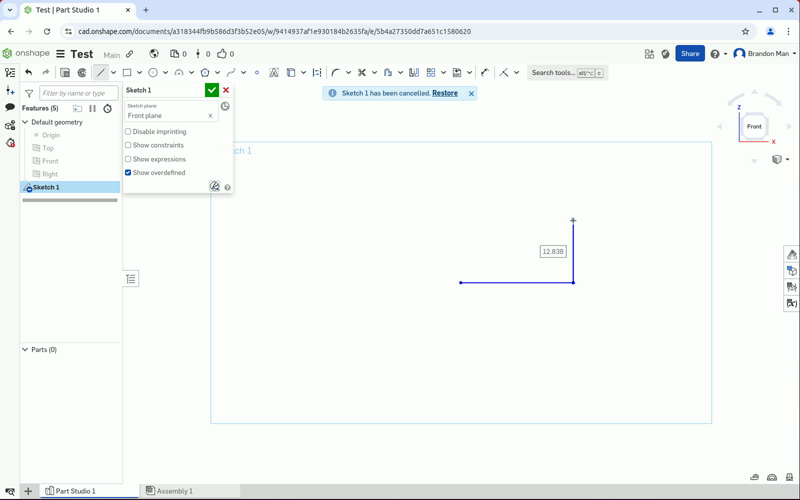
mouse_move(460, 220)
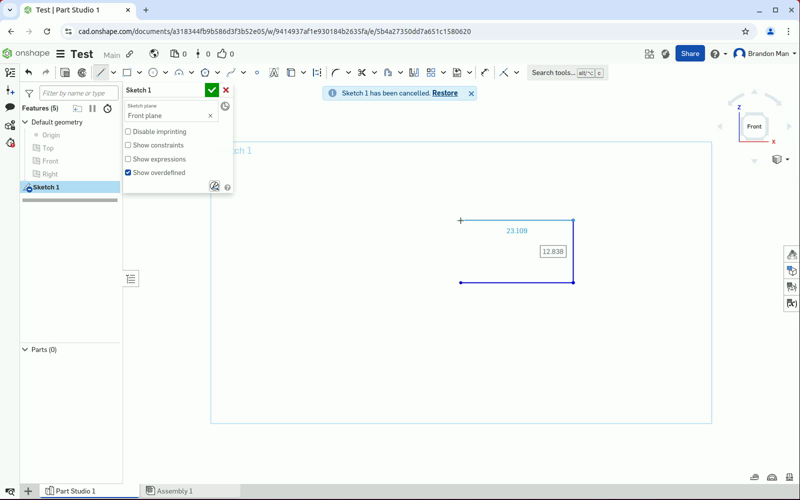
click(460, 220)
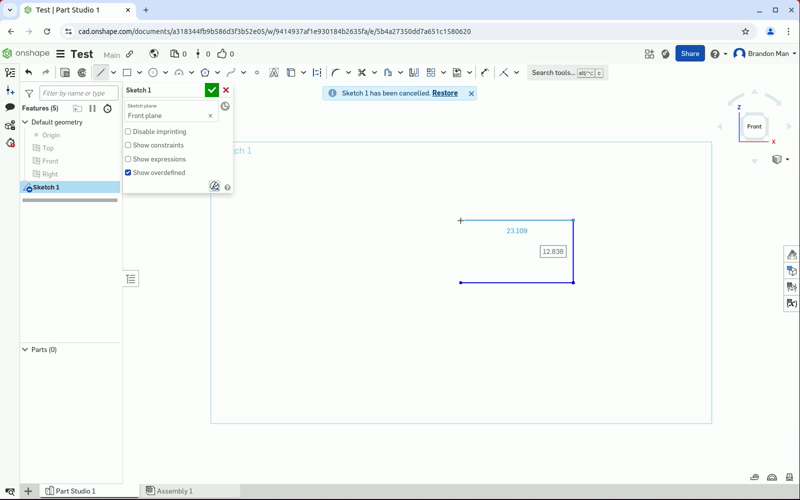
key_up(shift)
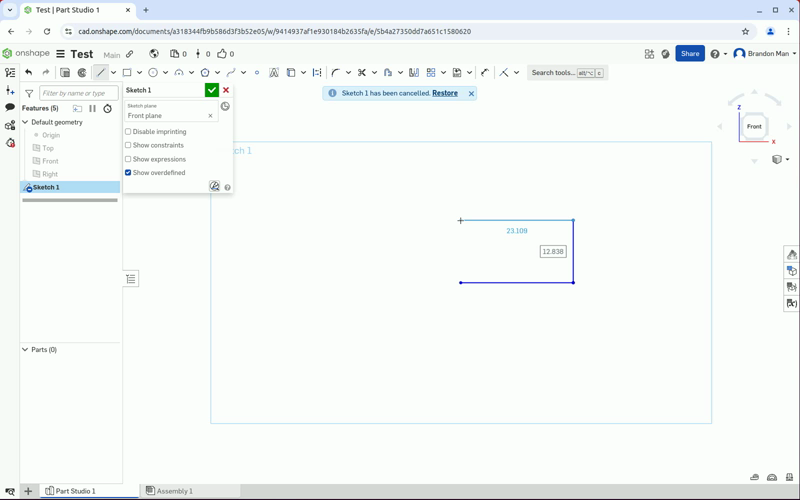
key_down(shift)
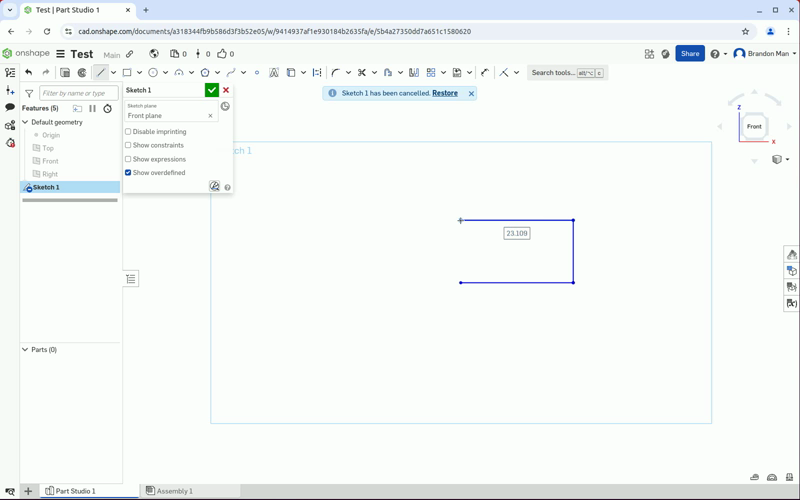
mouse_move(460, 282)
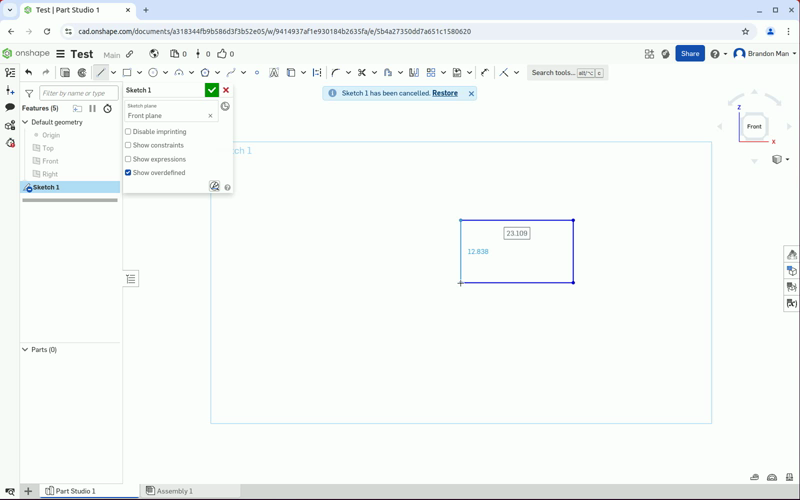
key_up(shift)
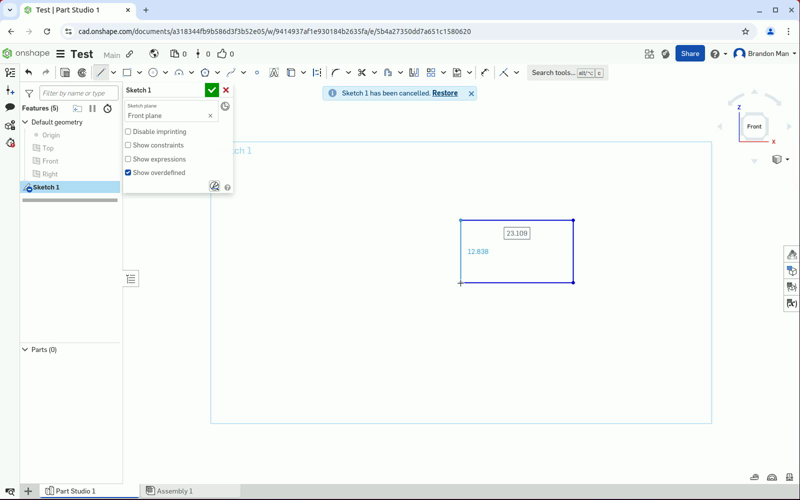
click(460, 282)
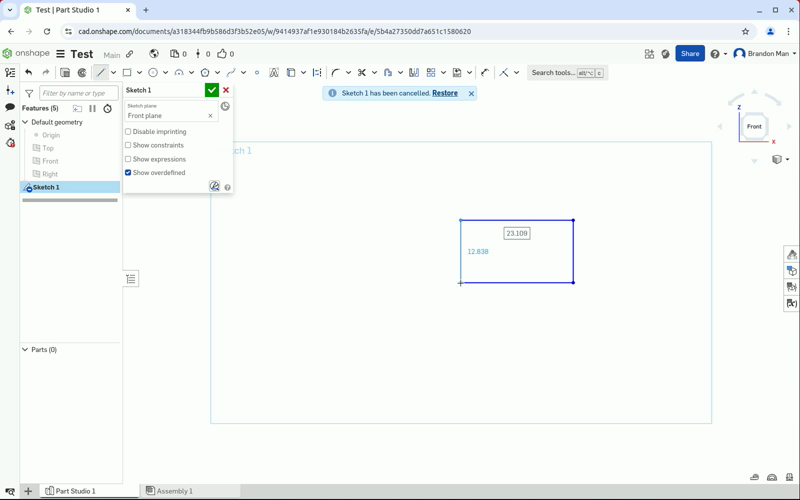
key(esc)
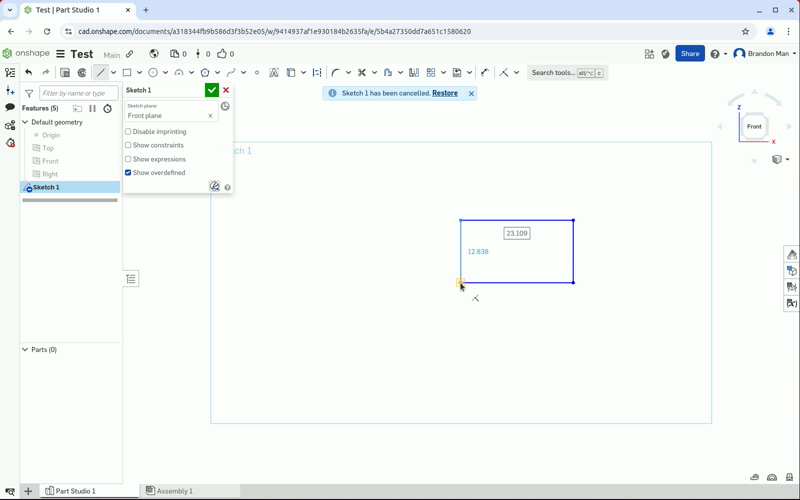
mouse_move(552, 249)
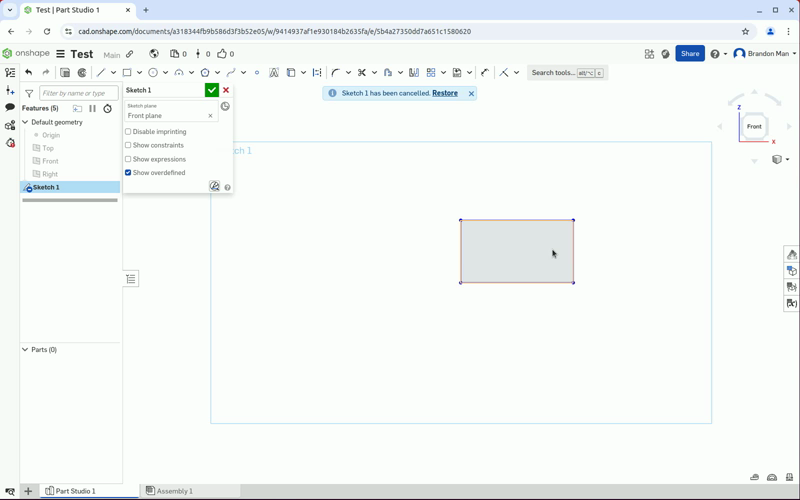
click(552, 249)
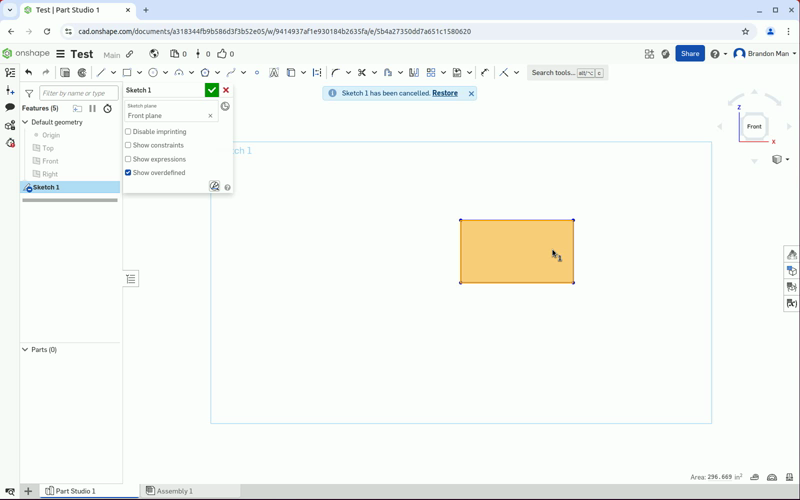
mouse_move(73, 352)
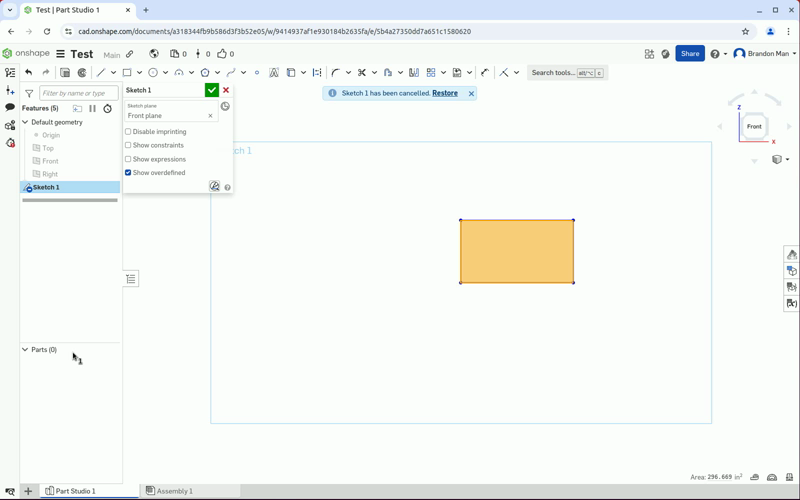
key(shift+y)
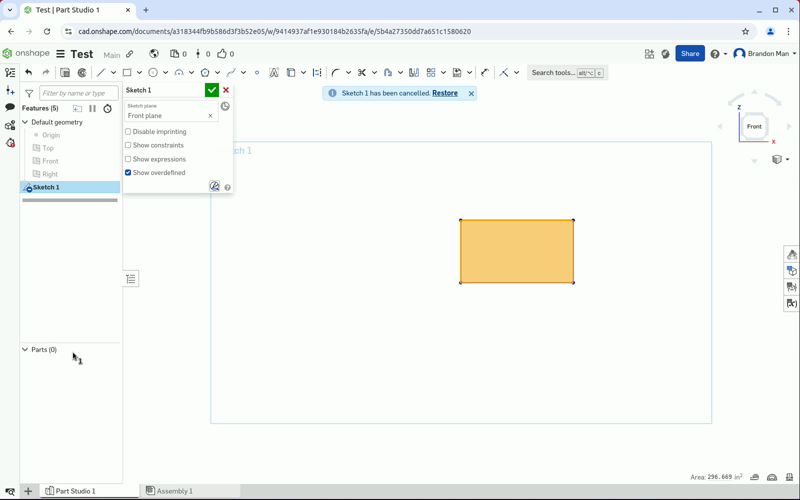
key(shift+e)
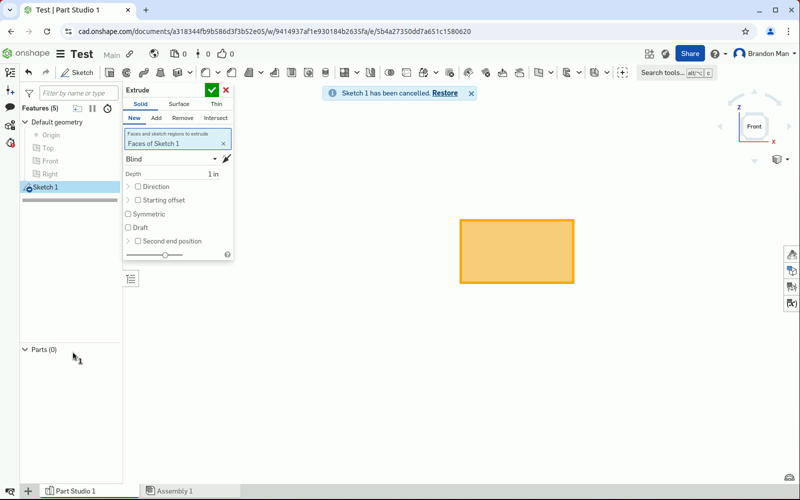
mouse_move(143, 106)
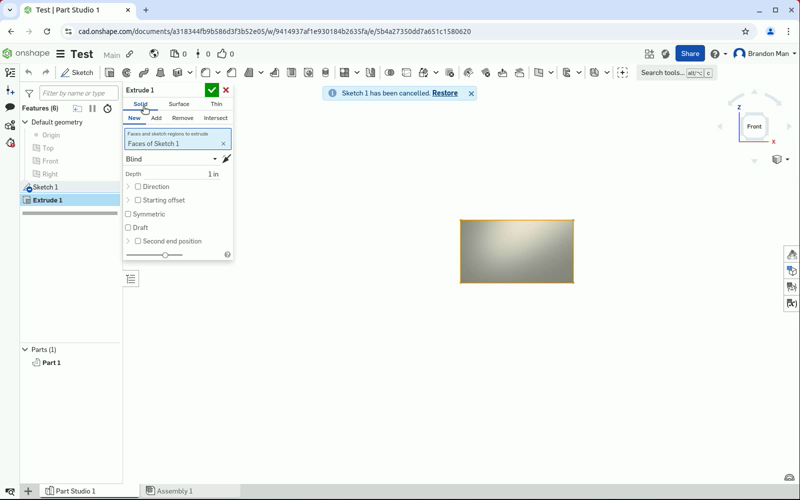
click(143, 106)
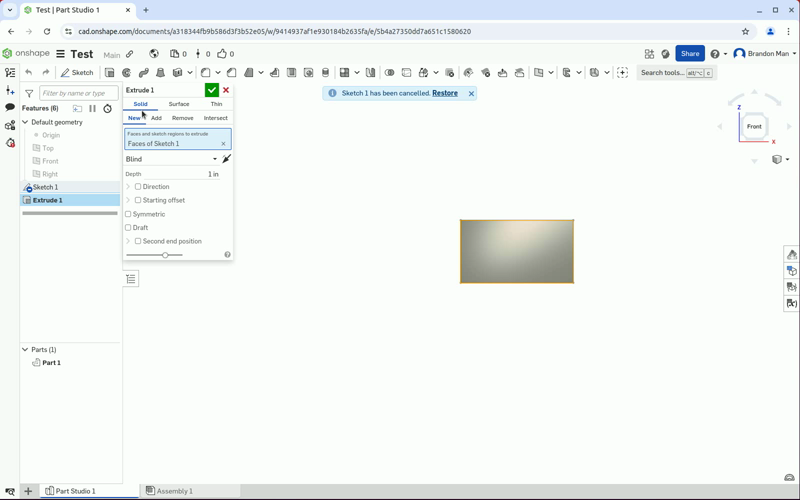
mouse_move(137, 120)
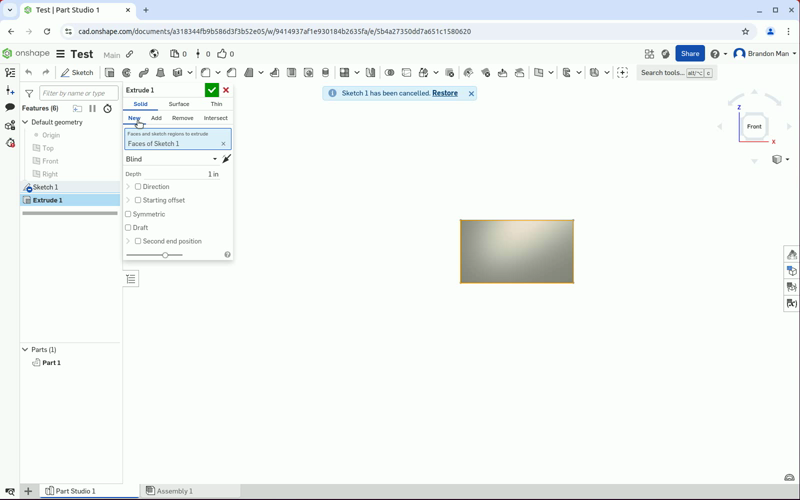
click(137, 120)
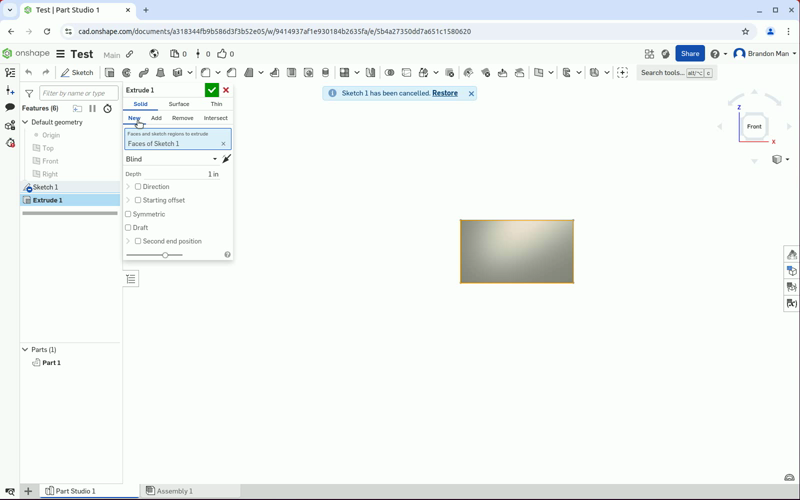
key(tab, 4)
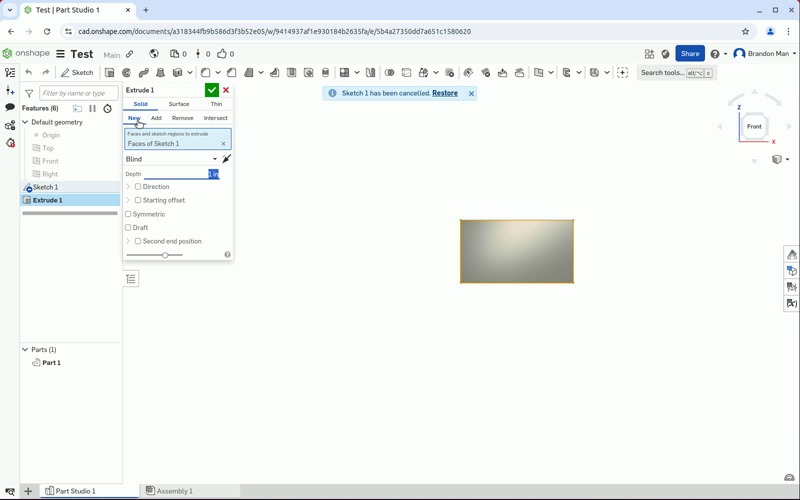
text(15.405)
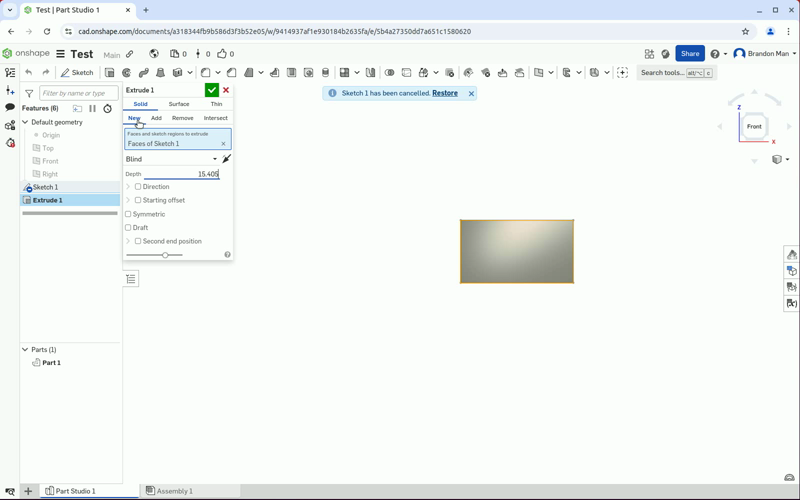
key(enter)
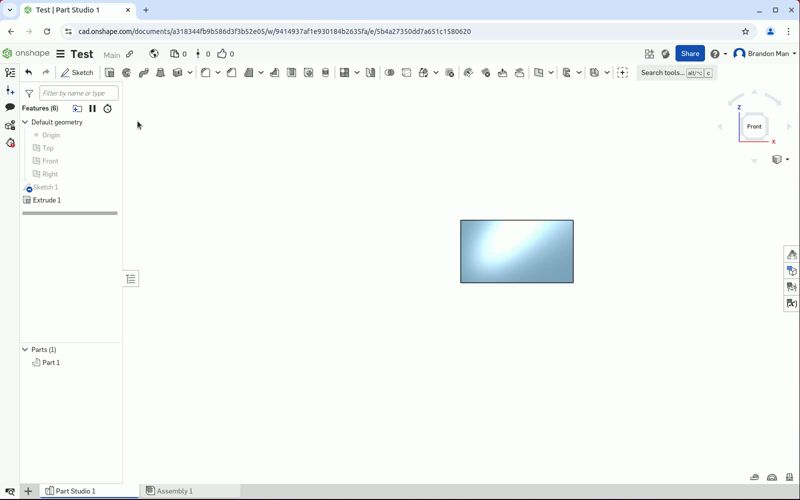
key(shift+h)
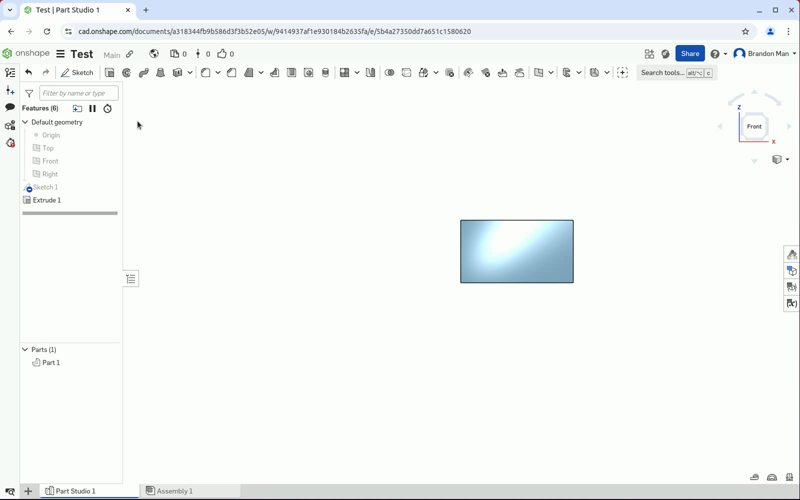
key(shift+h)
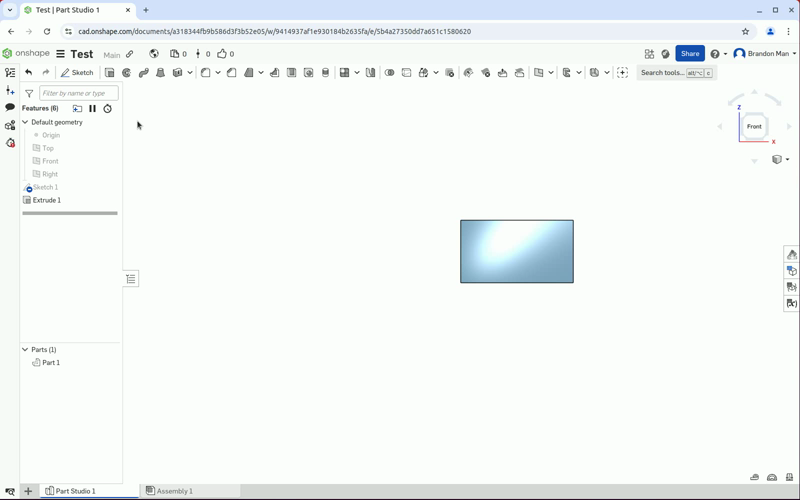
mouse_move(73, 189)
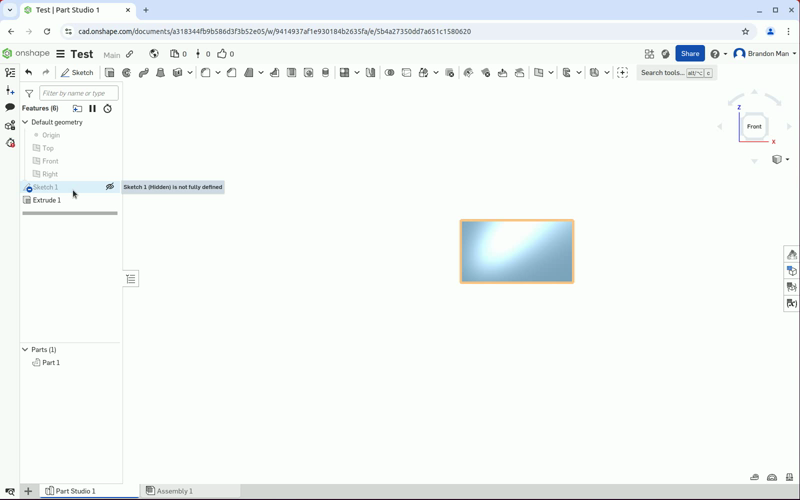
click(73, 189)
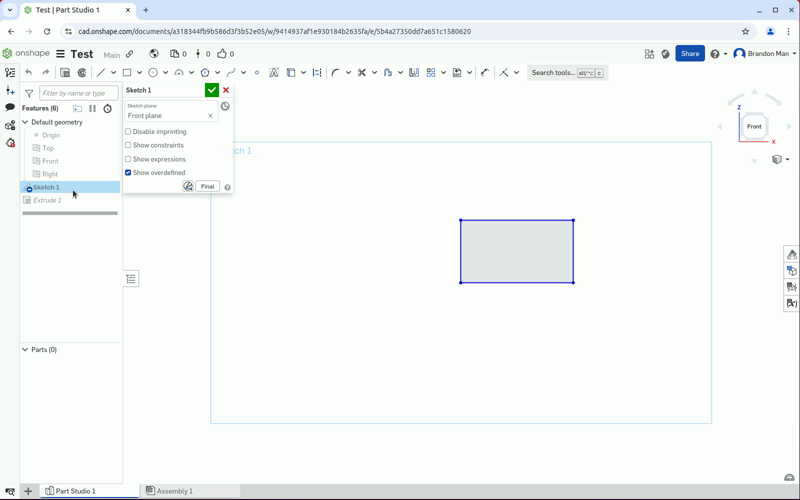
mouse_move(229, 92)
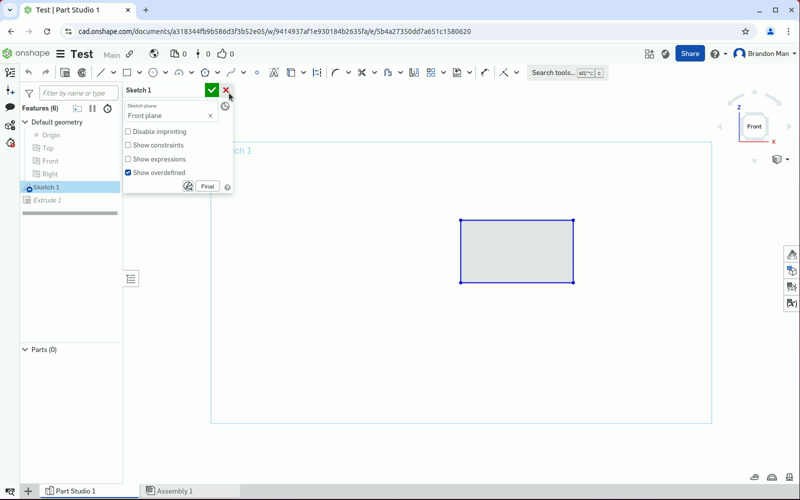
click(229, 92)
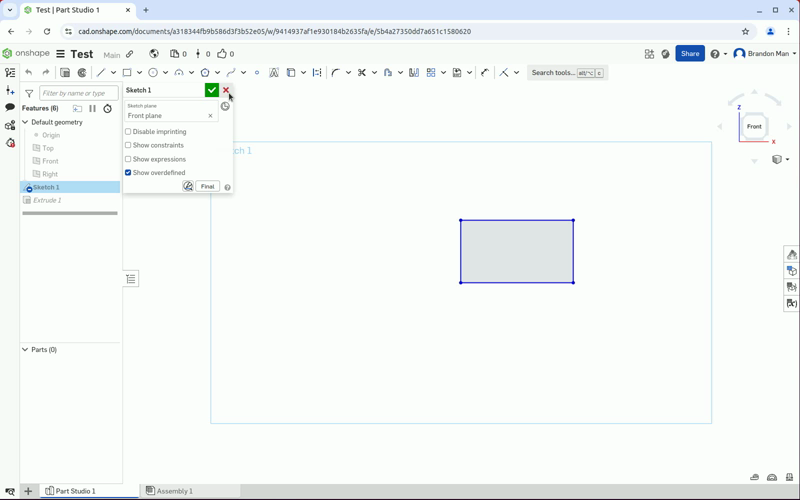
key(shift+s)
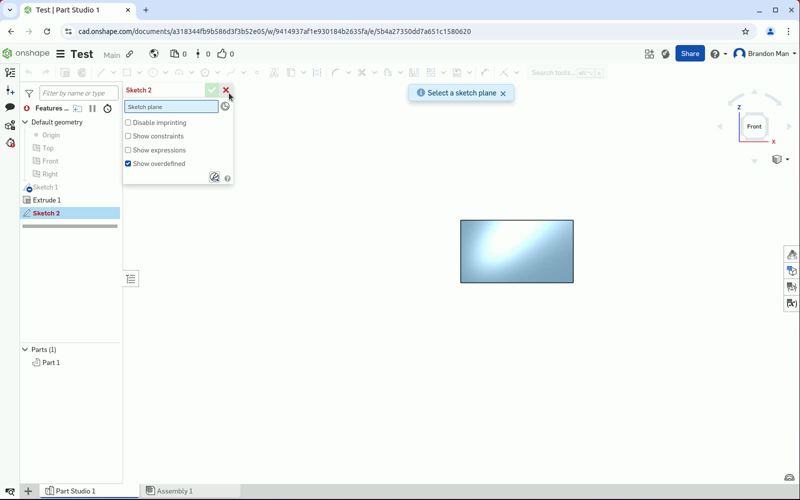
mouse_move(73, 163)
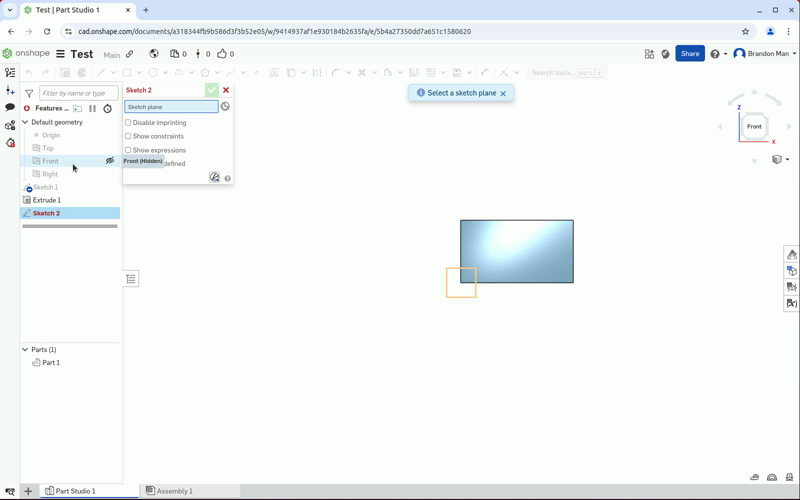
click(73, 163)
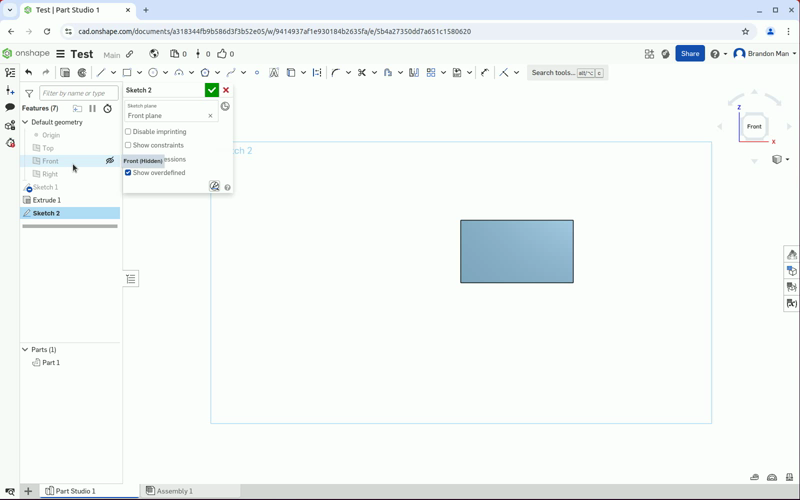
mouse_move(73, 352)
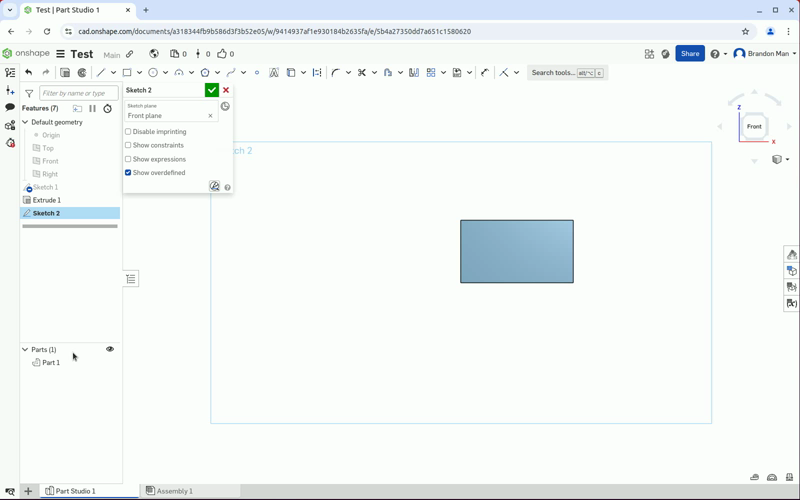
key(y)
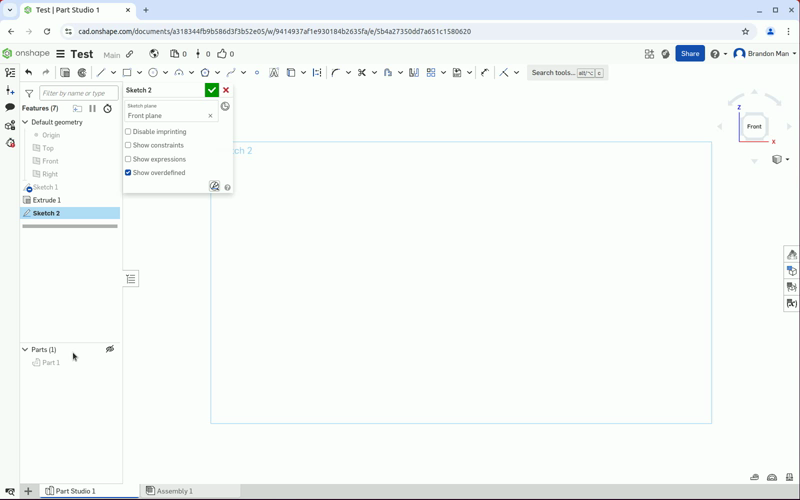
key(l)
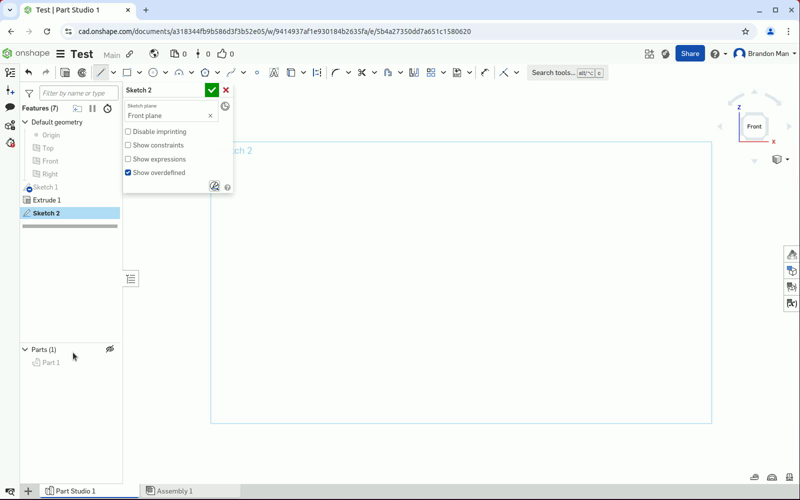
key_down(shift)
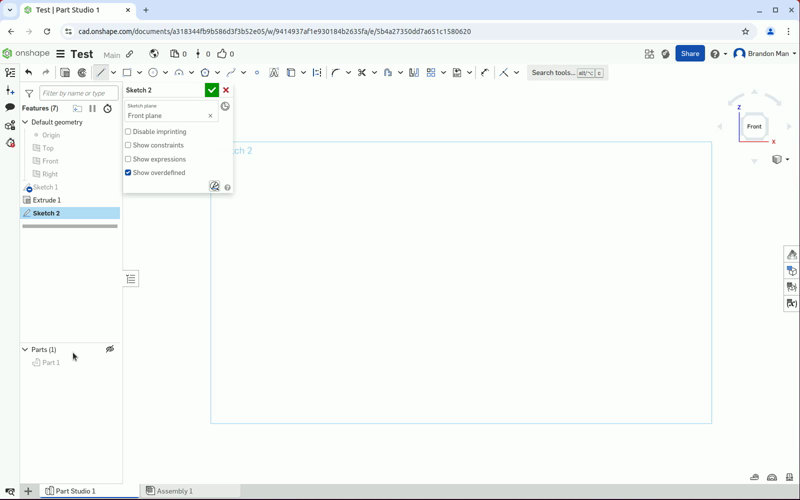
mouse_move(498, 220)
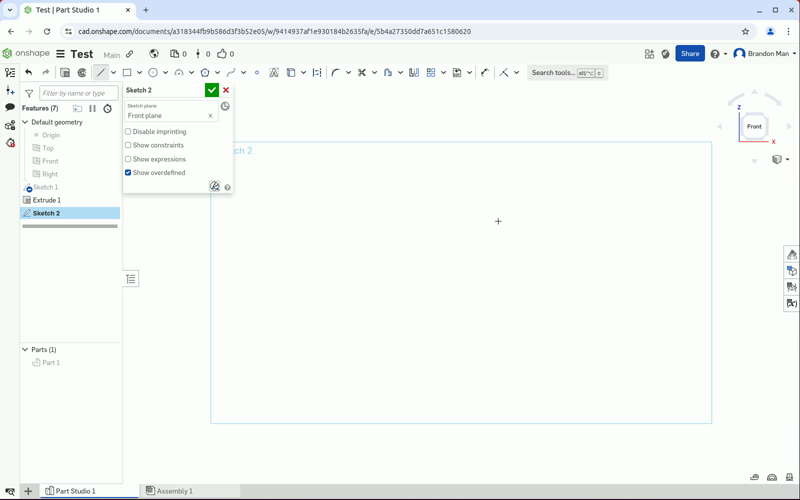
click(498, 220)
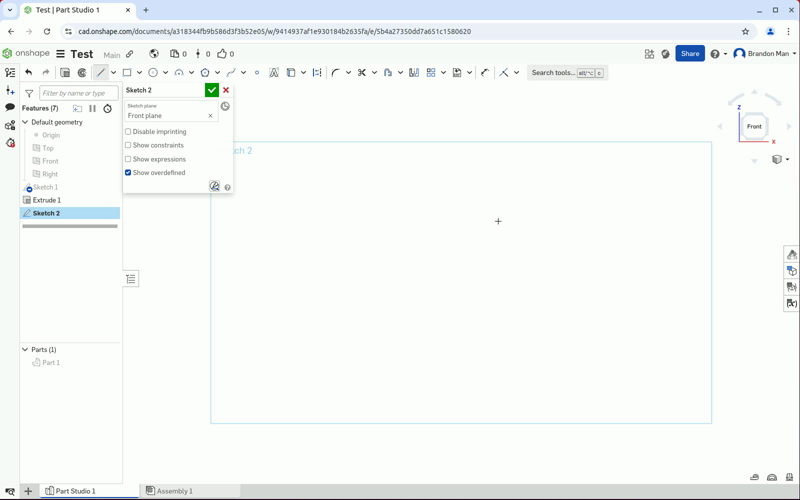
key_up(shift)
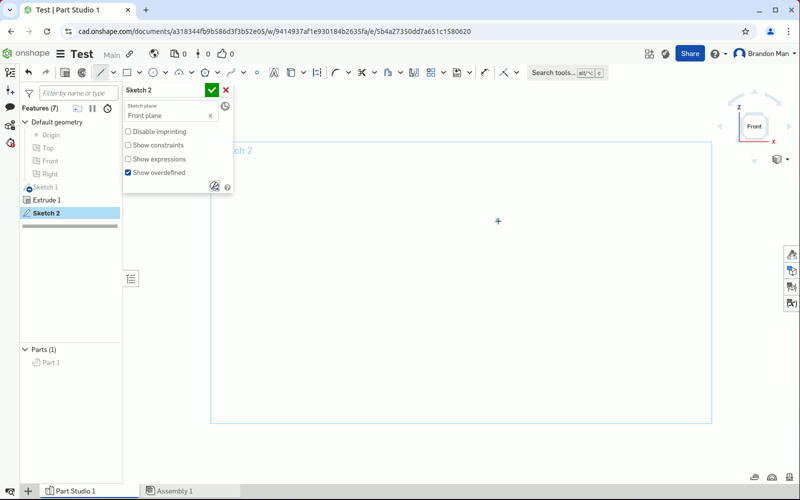
key_down(shift)
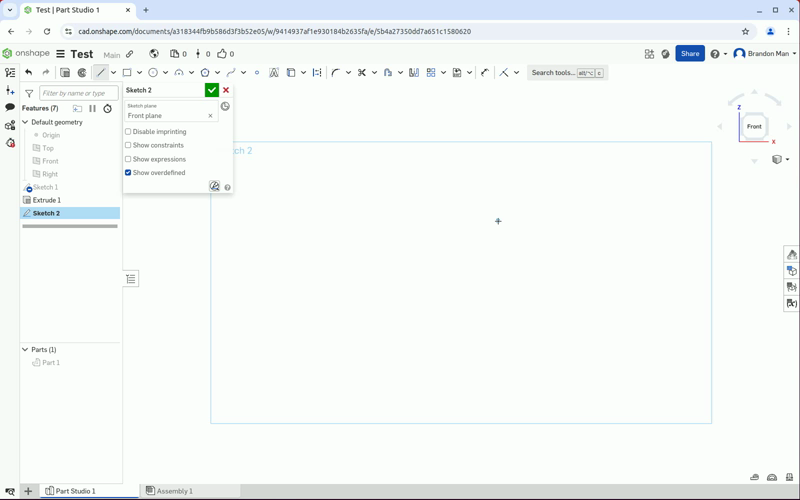
mouse_move(523, 283)
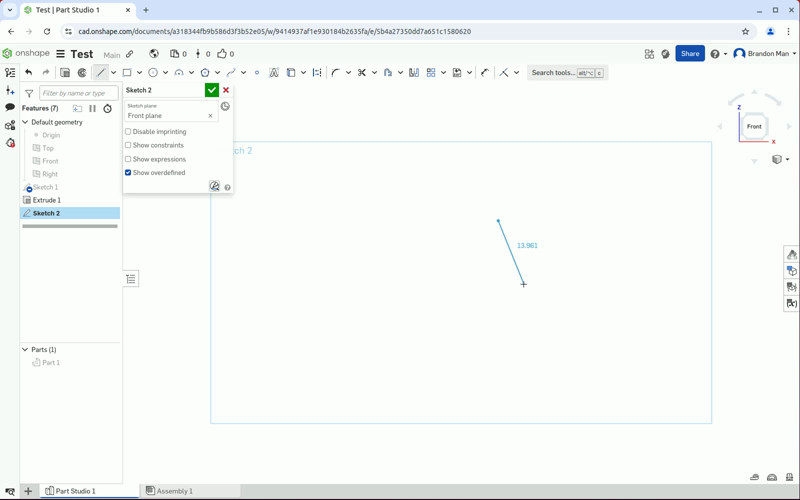
click(523, 283)
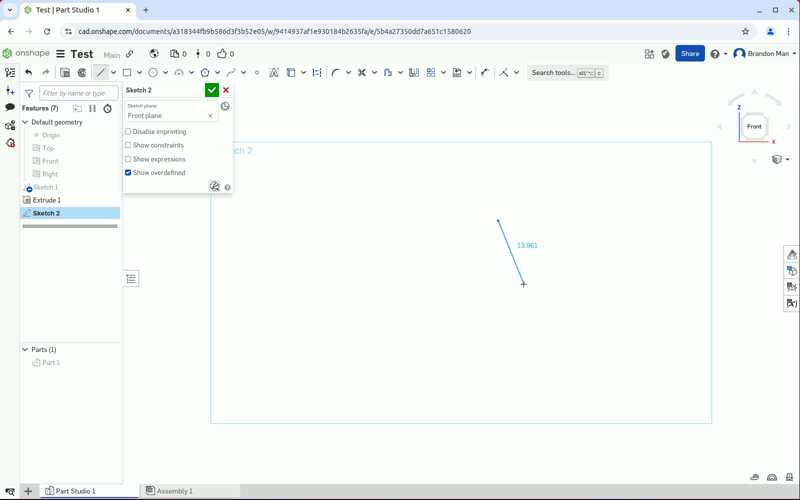
key_up(shift)
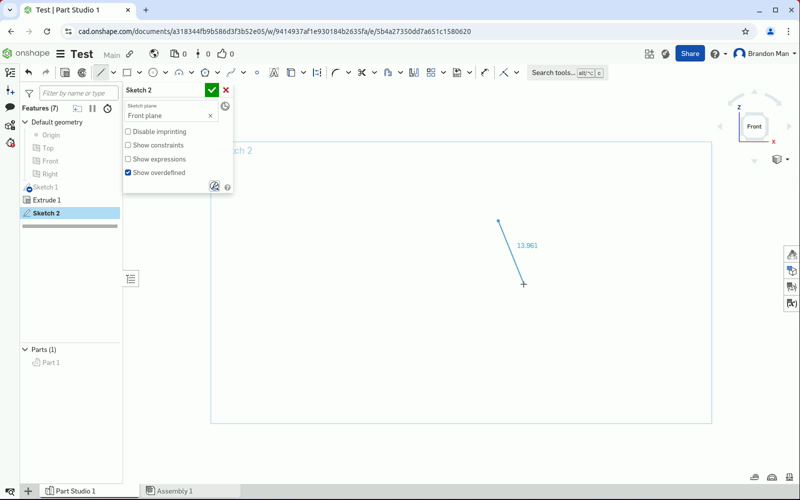
key_down(shift)
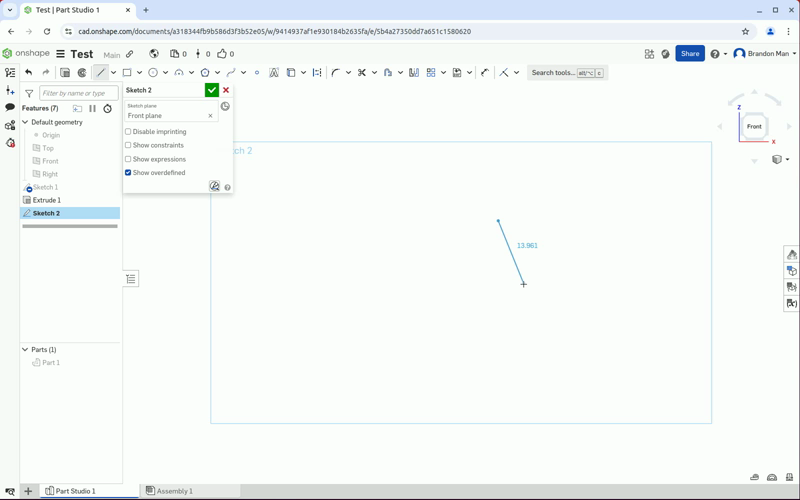
mouse_move(553, 283)
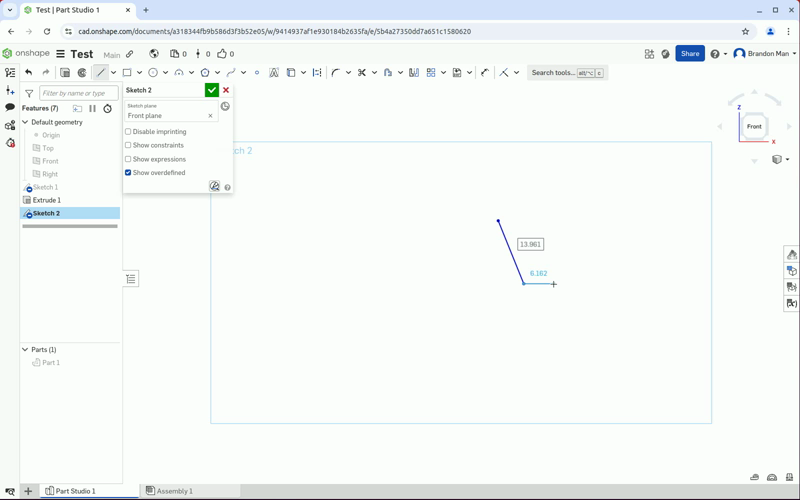
mouse_move(573, 283)
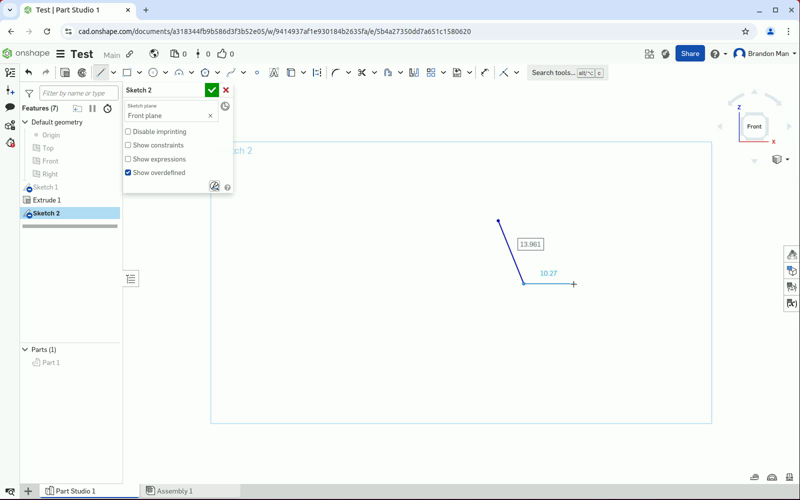
click(573, 283)
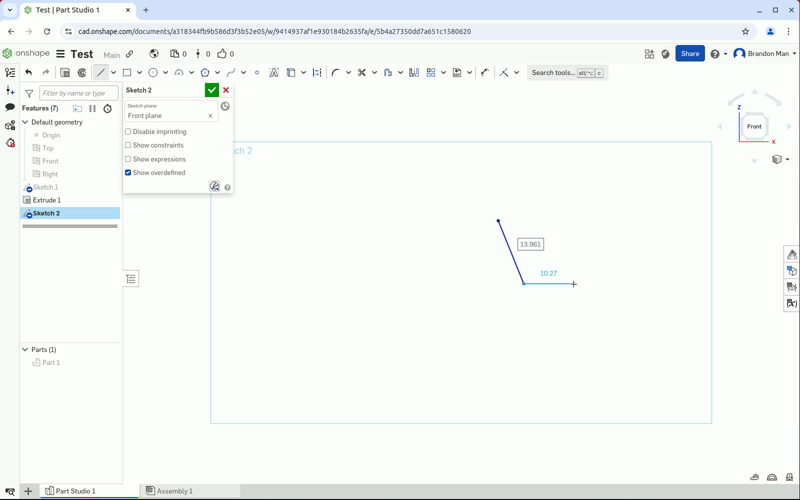
key_up(shift)
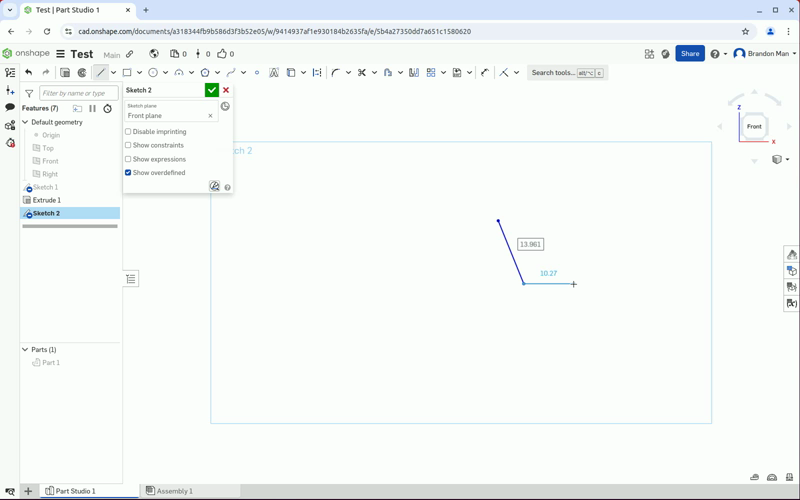
key_down(shift)
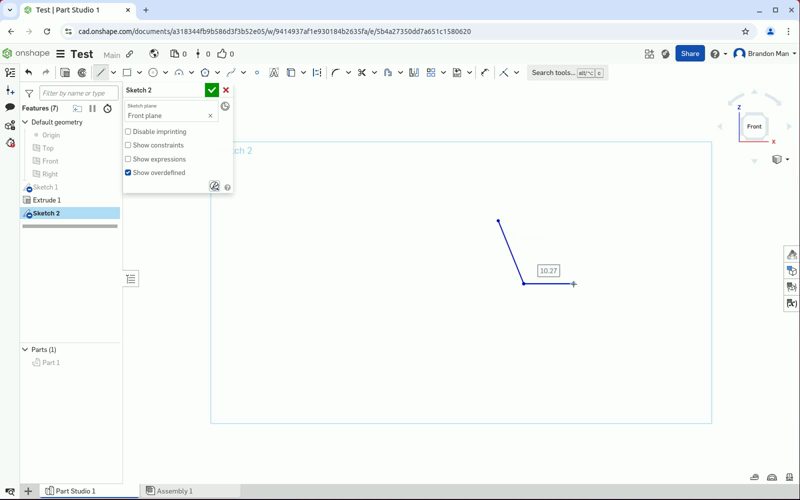
mouse_move(548, 220)
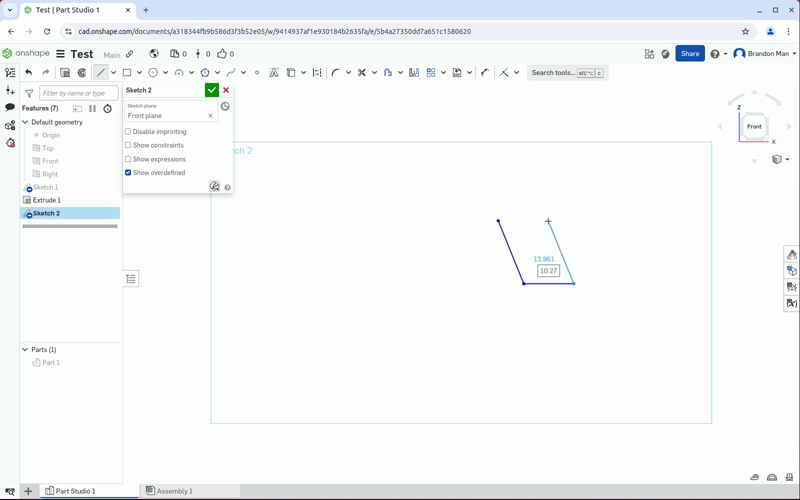
click(548, 220)
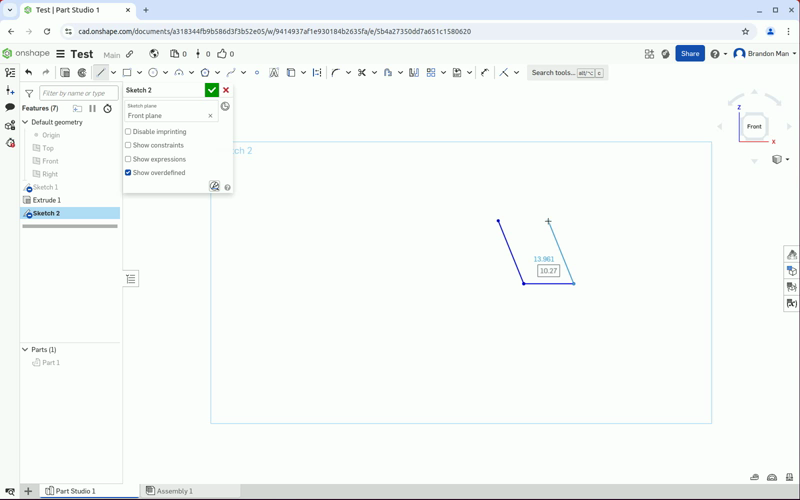
key_up(shift)
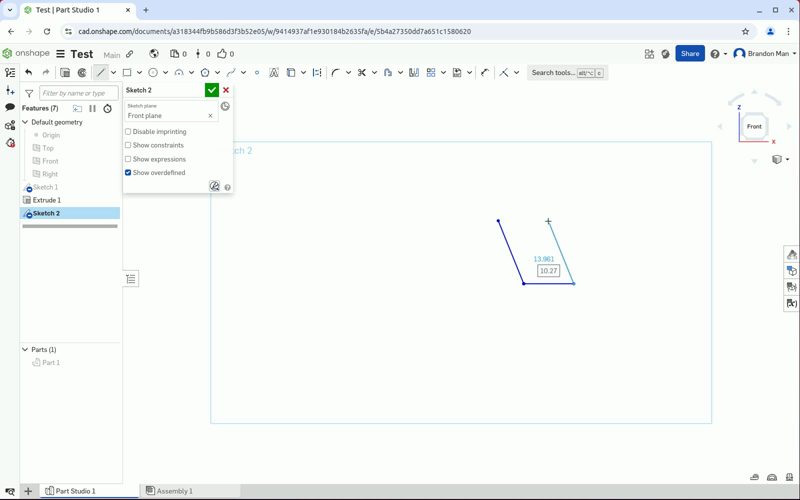
mouse_move(578, 220)
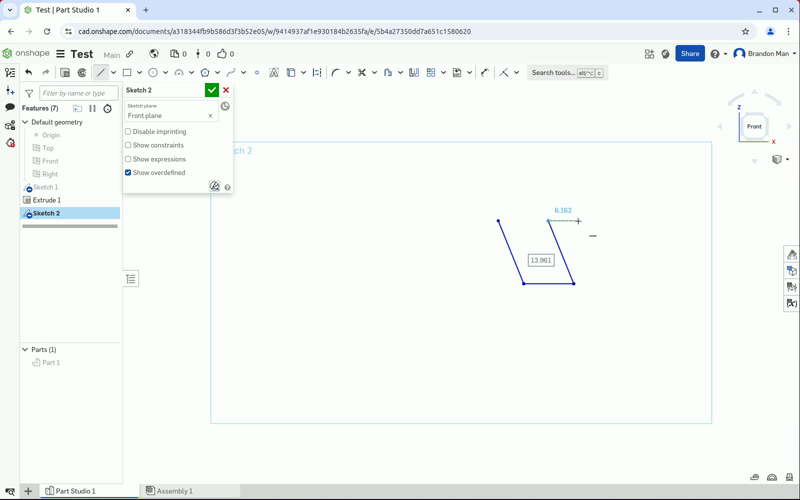
key_down(shift)
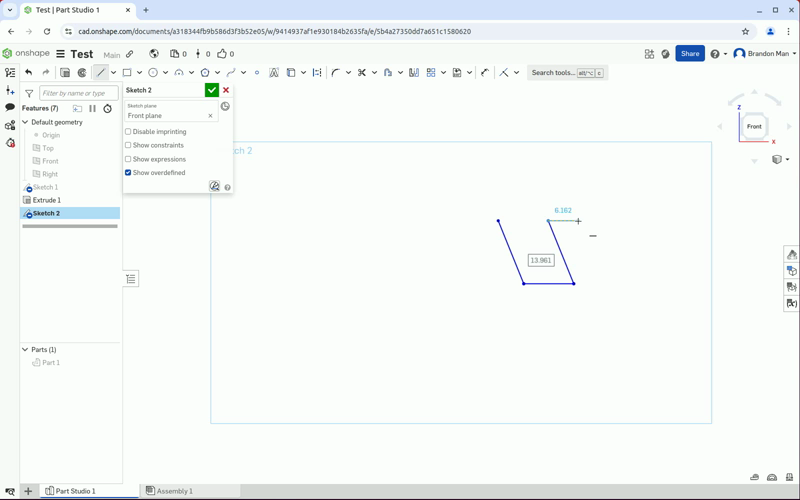
mouse_move(498, 220)
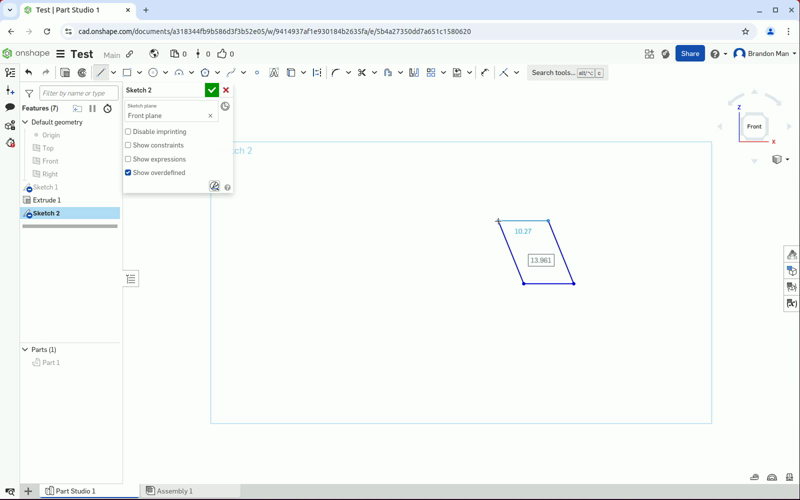
key_up(shift)
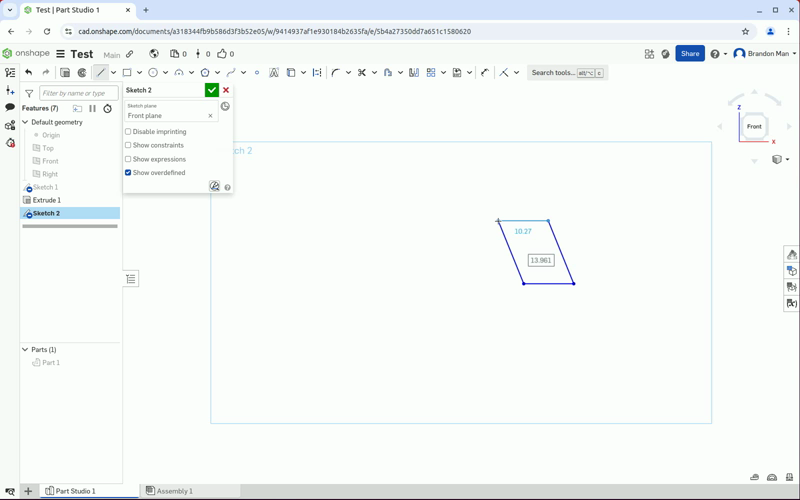
click(498, 220)
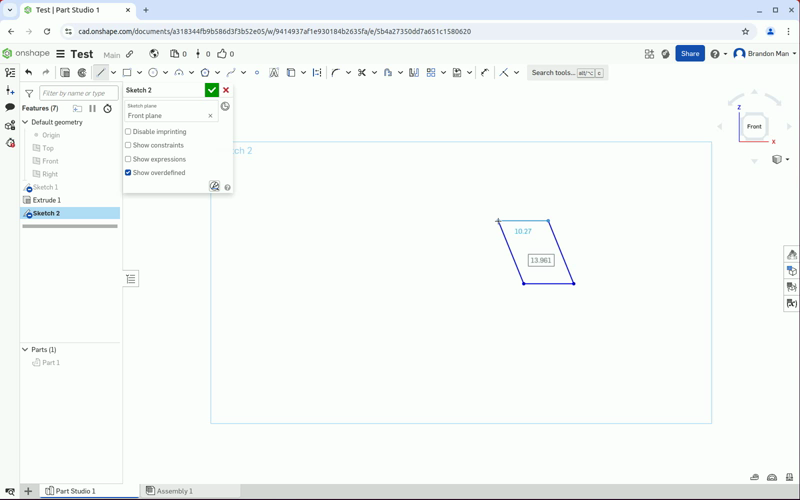
key(esc)
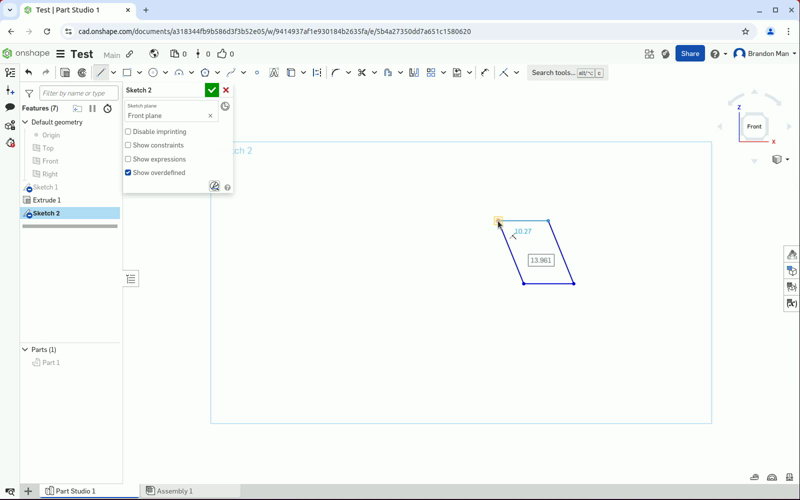
mouse_move(543, 268)
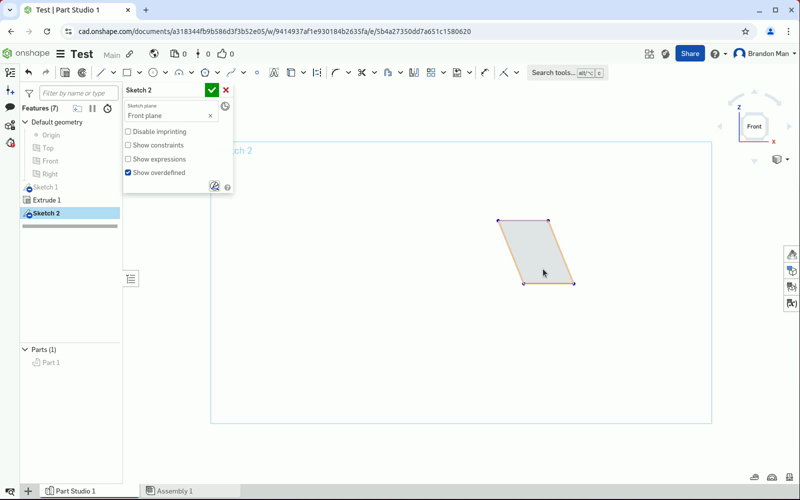
click(543, 268)
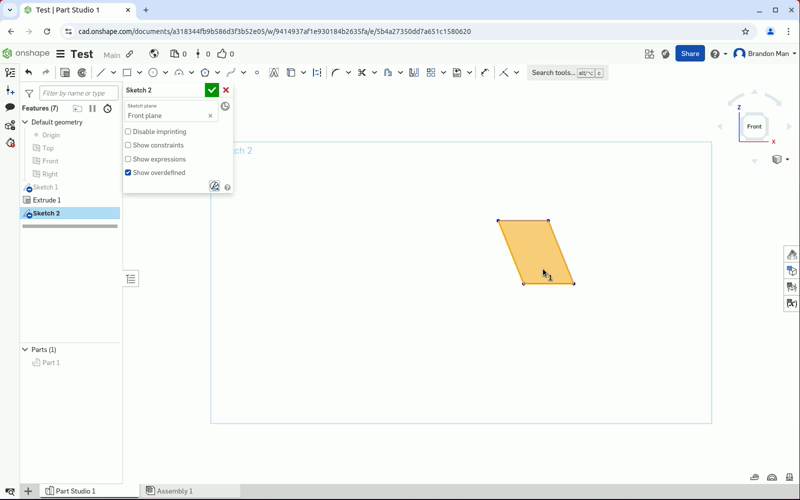
mouse_move(73, 352)
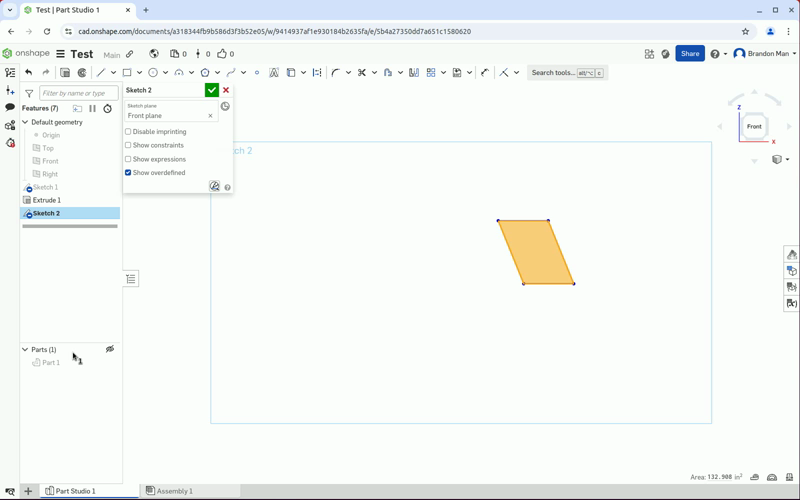
key(shift+y)
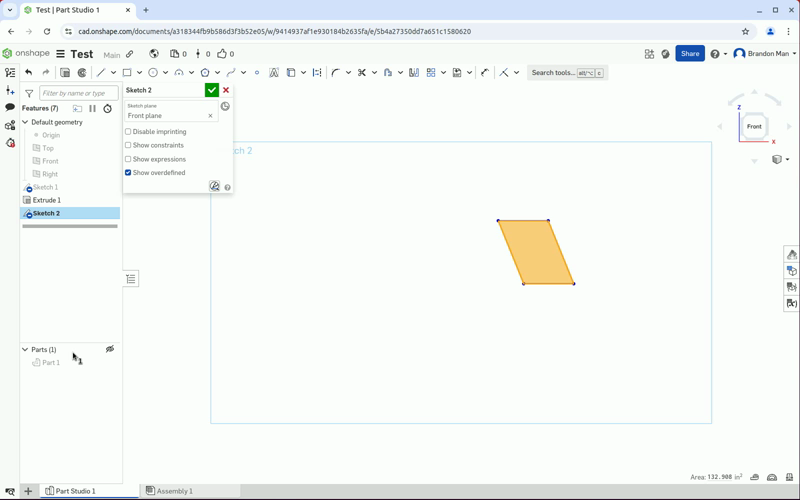
key(shift+e)
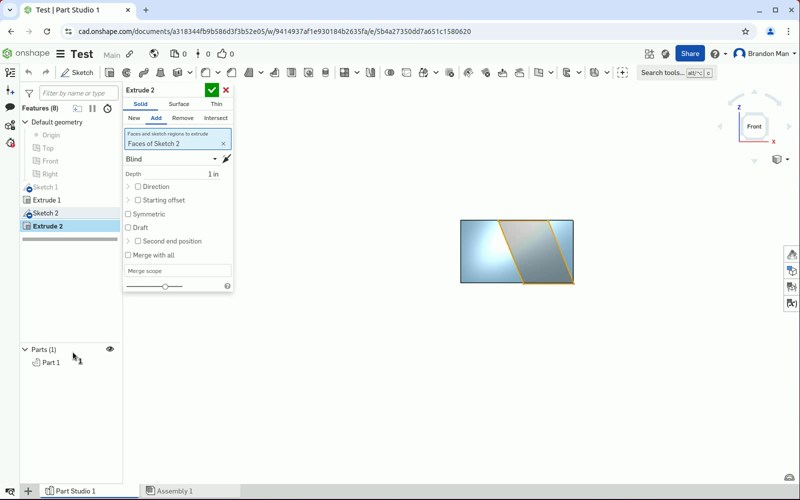
mouse_move(143, 106)
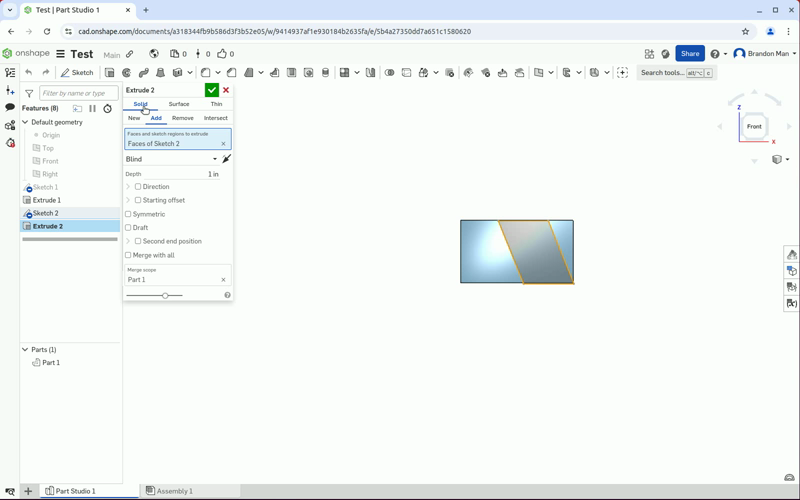
click(143, 106)
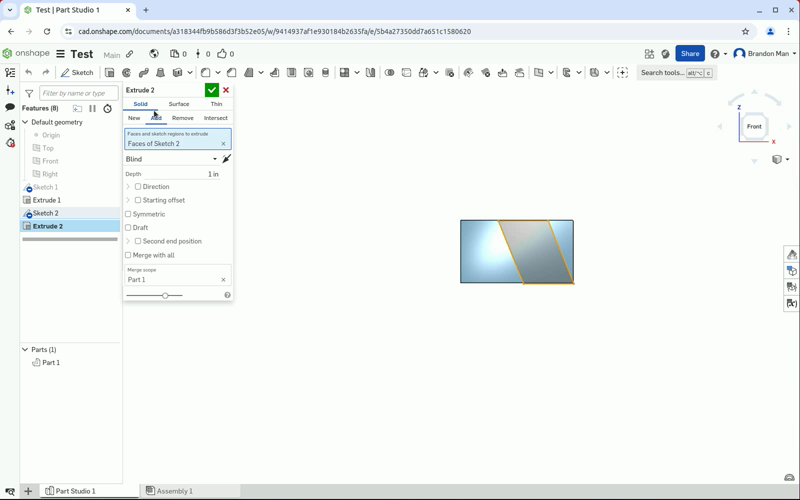
mouse_move(186, 120)
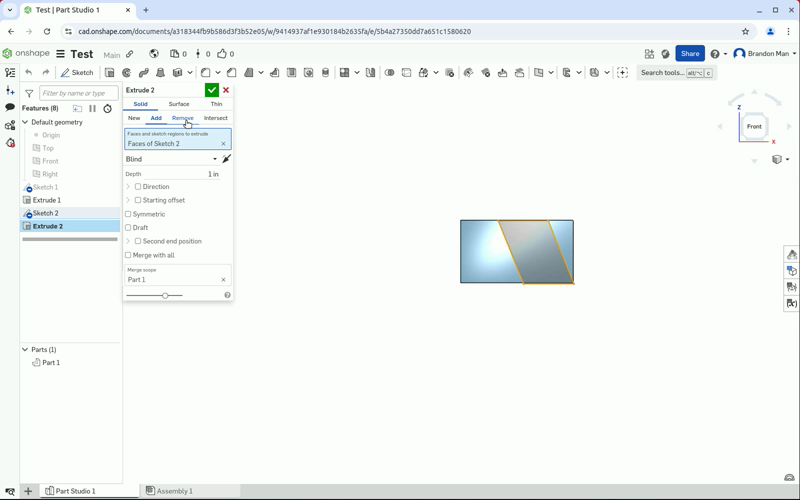
click(186, 120)
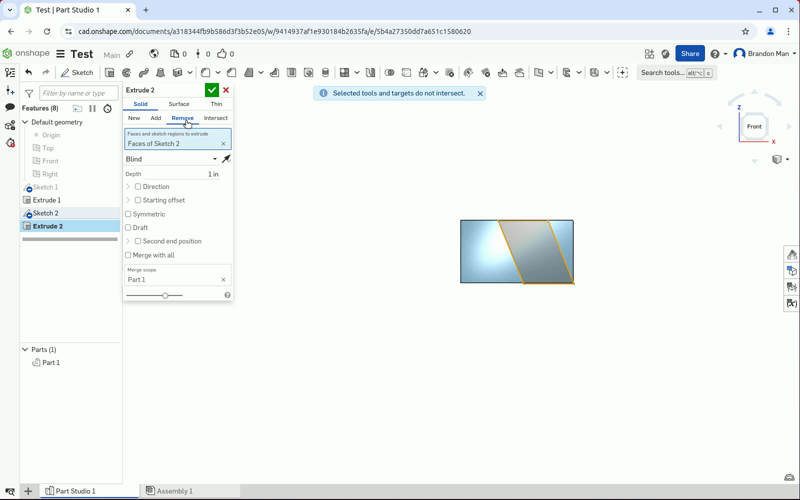
key(tab, 4)
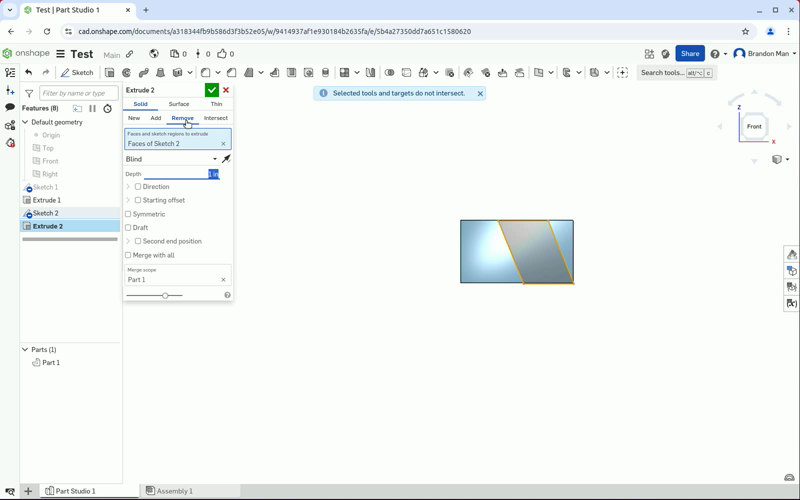
text(-5.055)
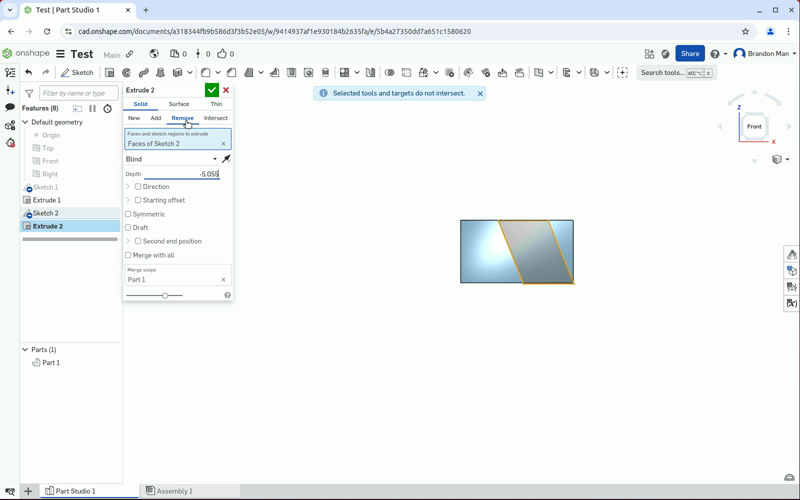
key(tab, 6)
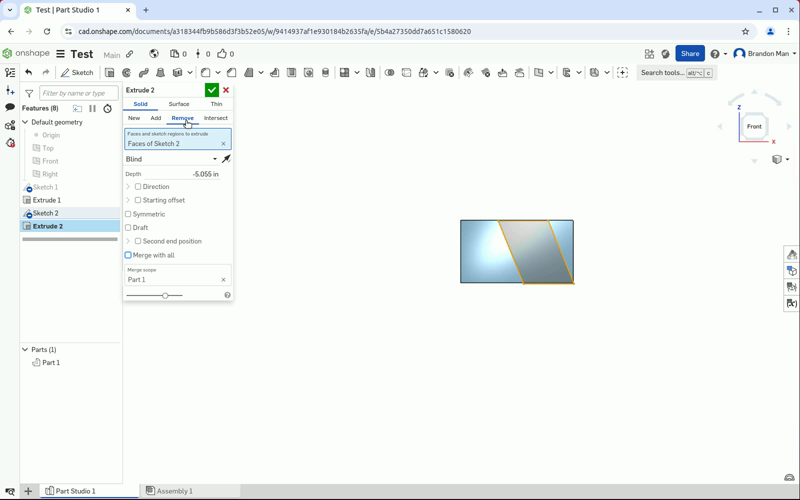
key(space)
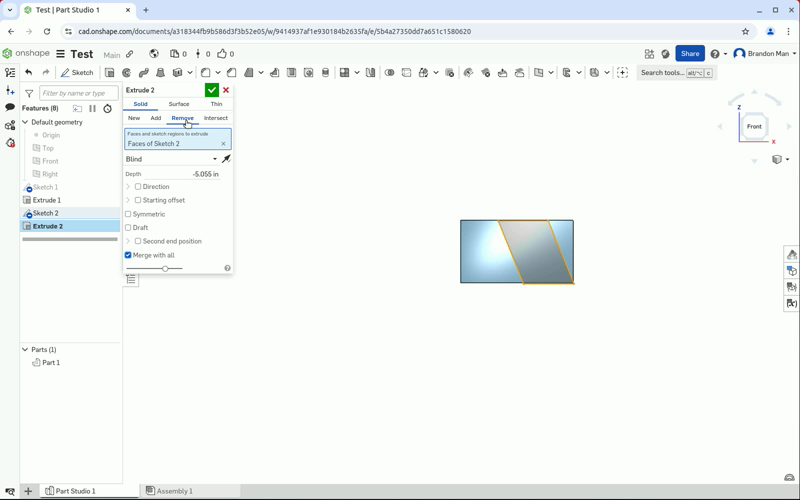
key(enter)
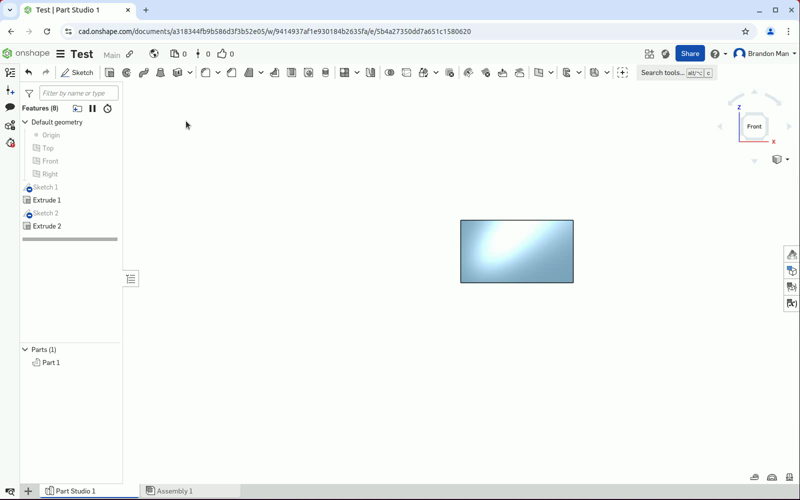
key(shift+h)
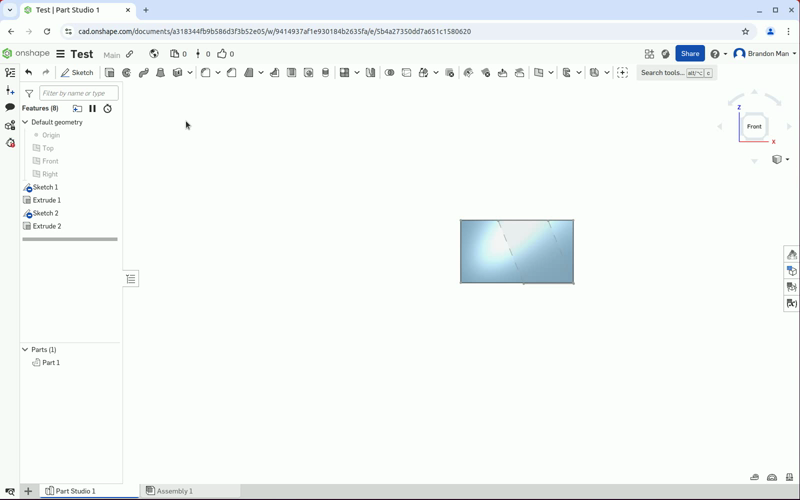
key(shift+h)
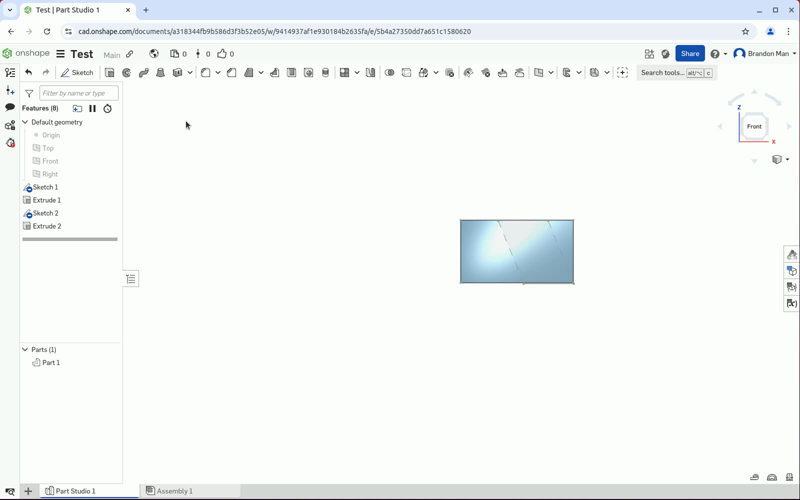
key(shift+7)
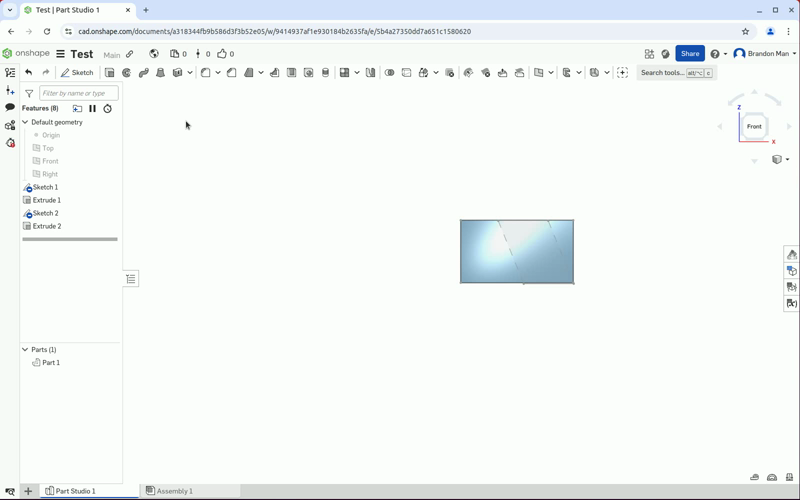
key(left, 2)
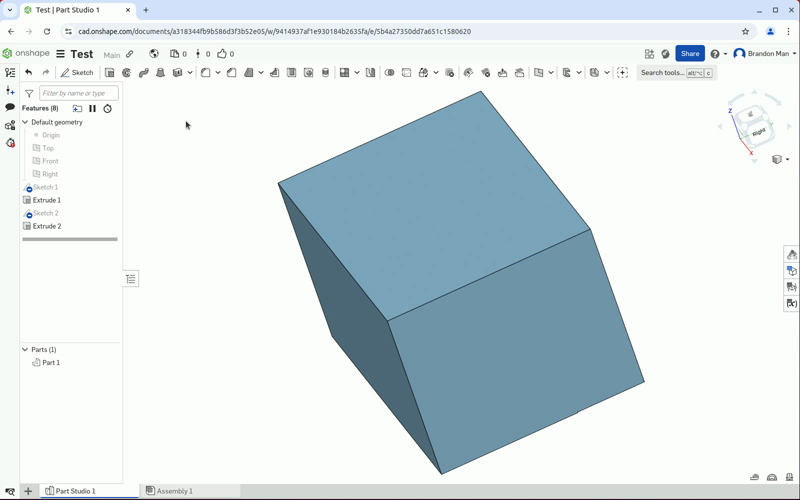
key(down, 2)
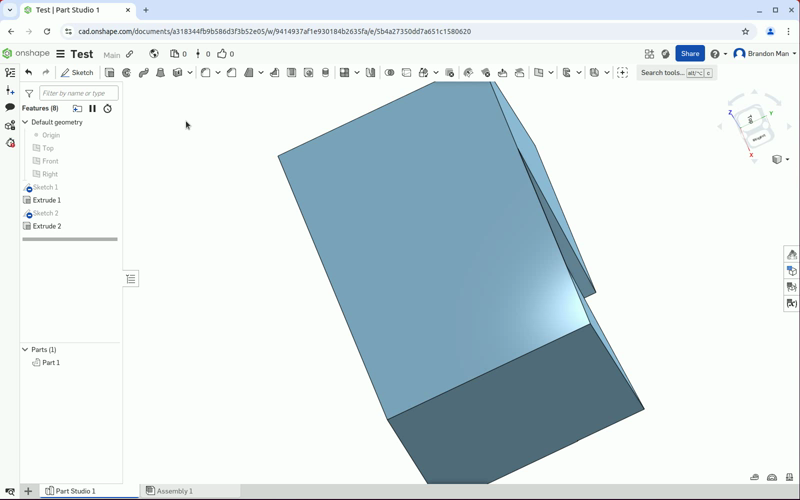
key(up, 2)
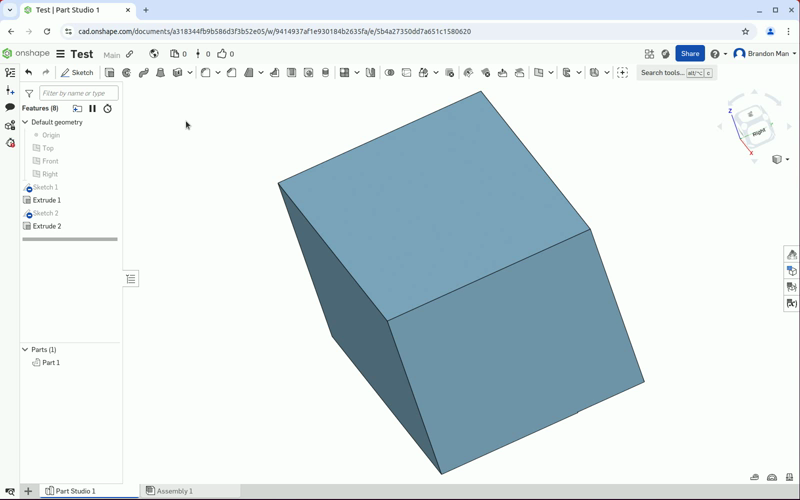
key(right, 2)
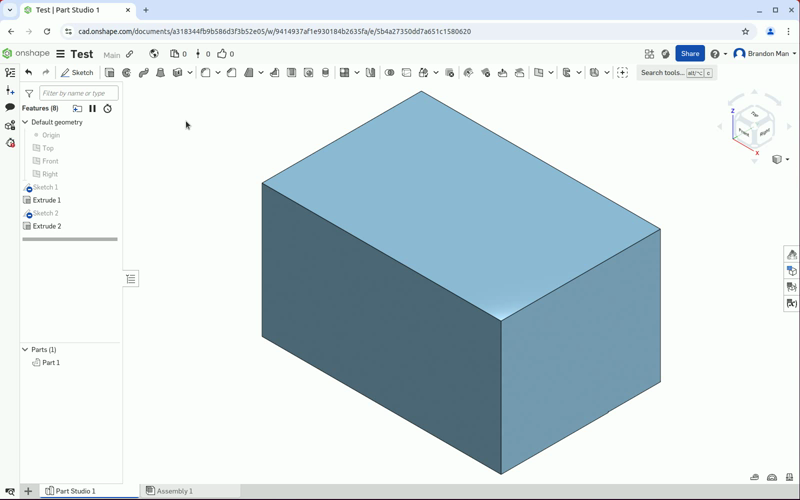
mouse_move(73, 189)
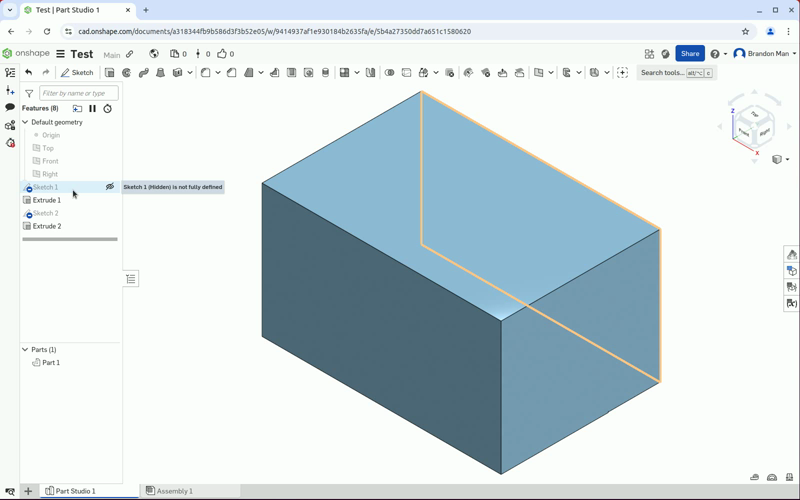
click(73, 189)